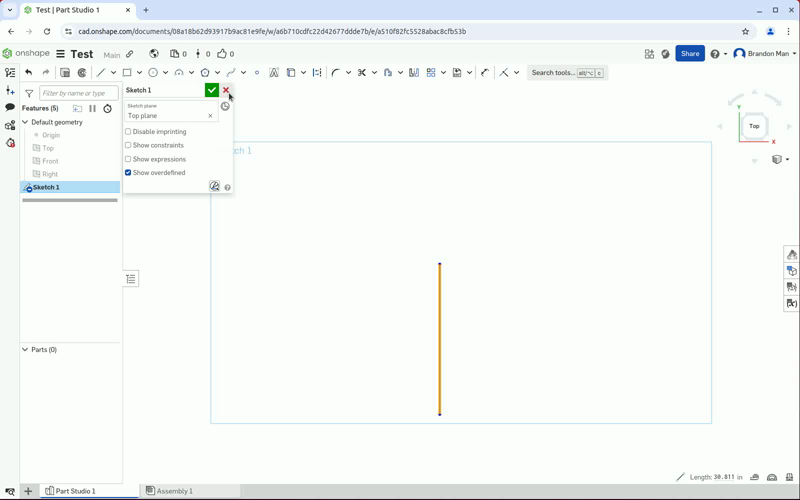
key(shift+h)
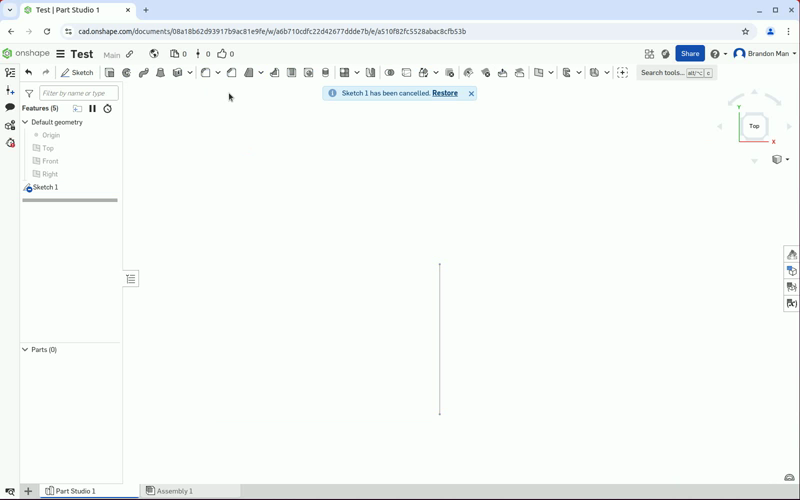
key(shift+s)
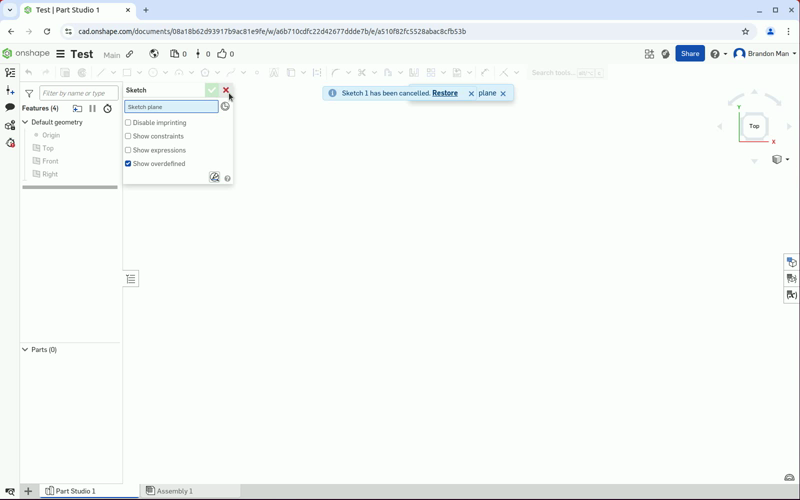
mouse_move(73, 150)
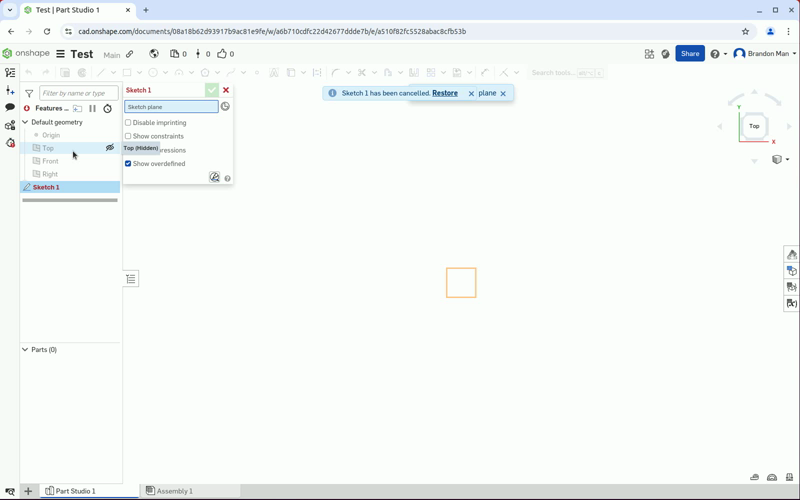
click(73, 150)
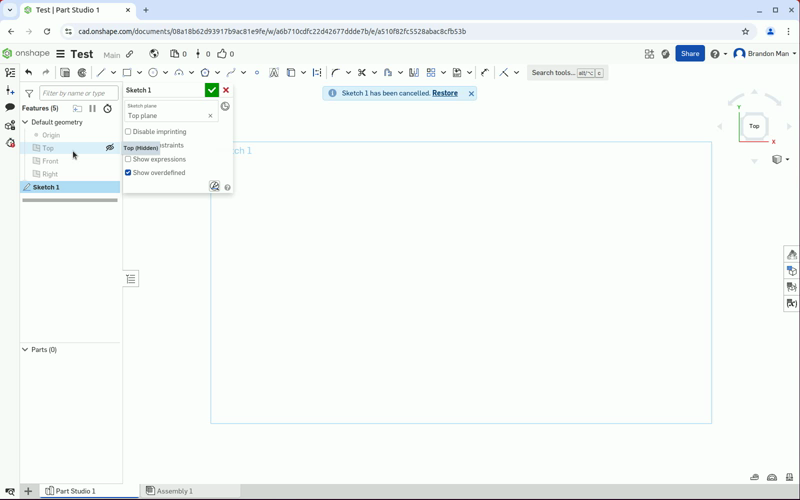
mouse_move(73, 352)
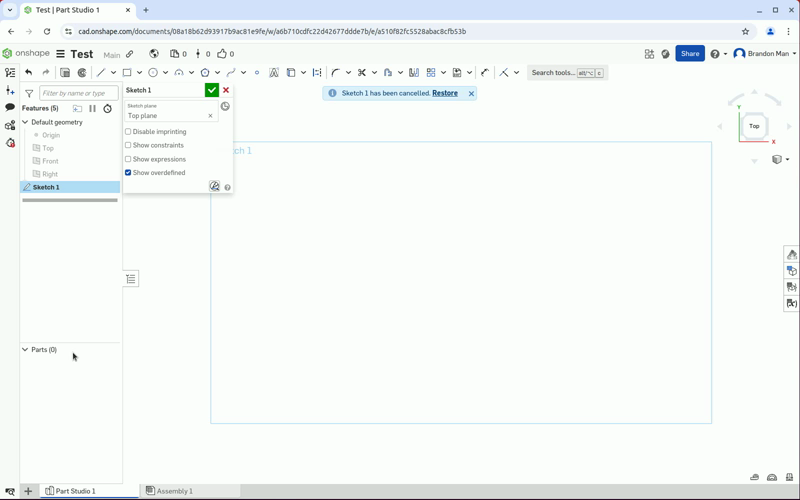
key(y)
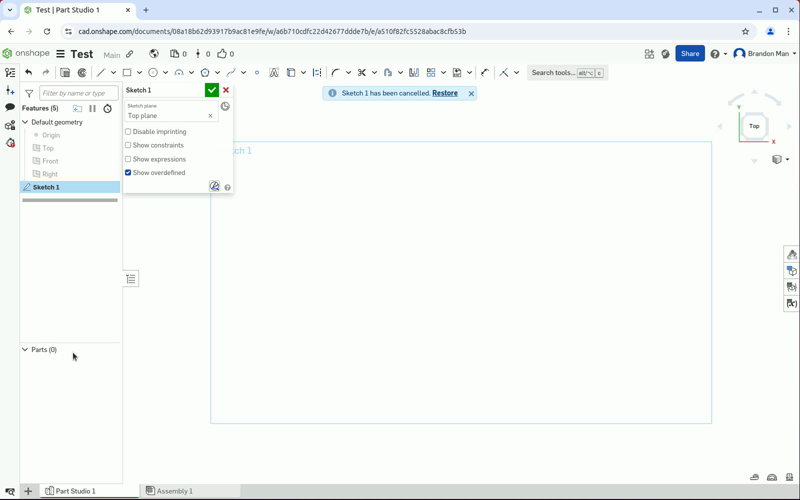
key(c)
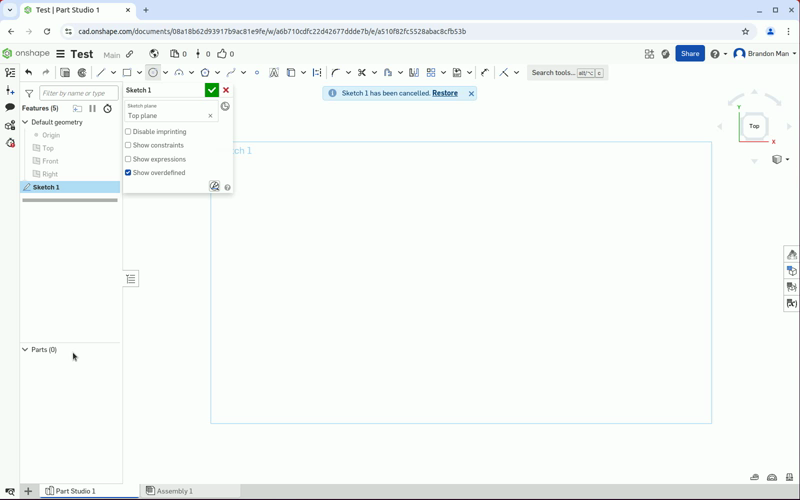
key_down(shift)
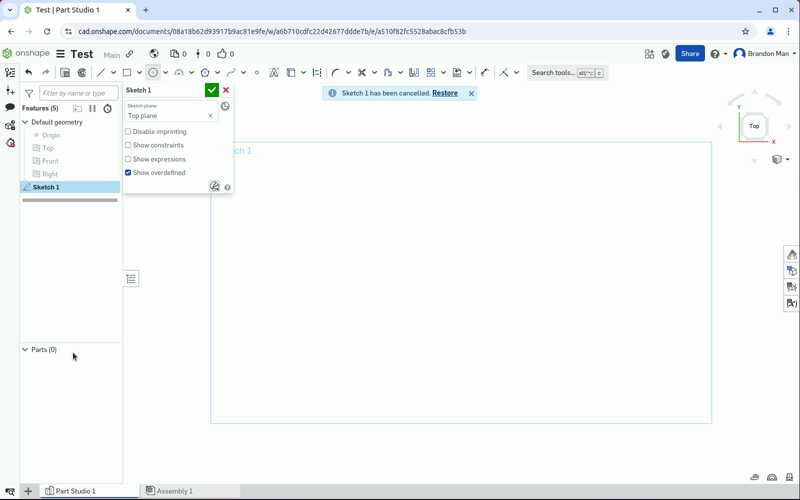
mouse_move(461, 282)
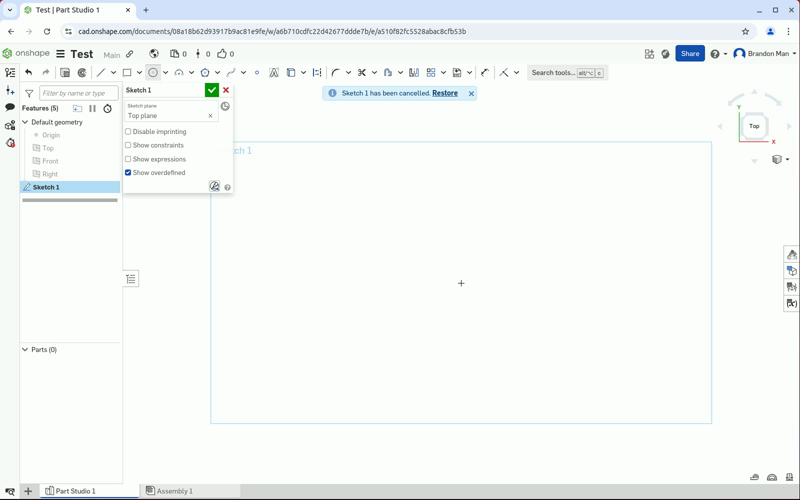
click(461, 282)
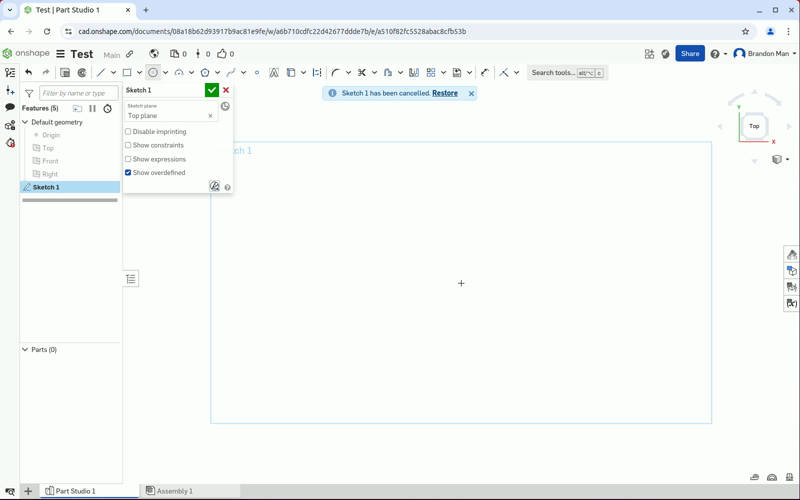
key_up(shift)
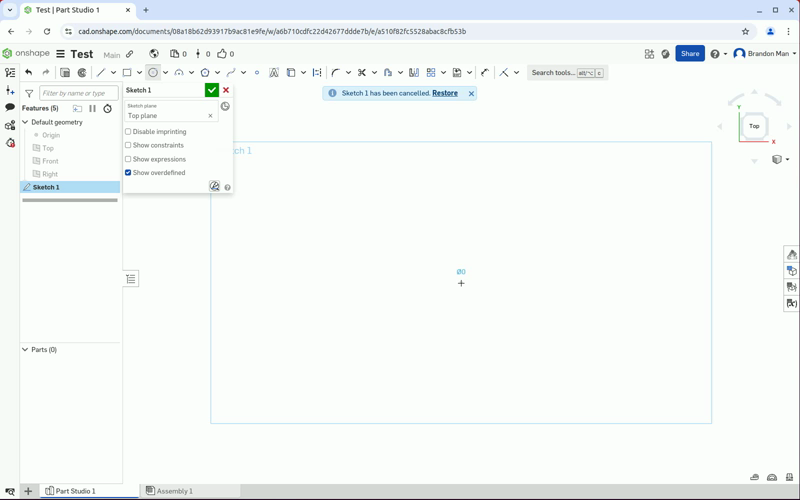
mouse_move(572, 282)
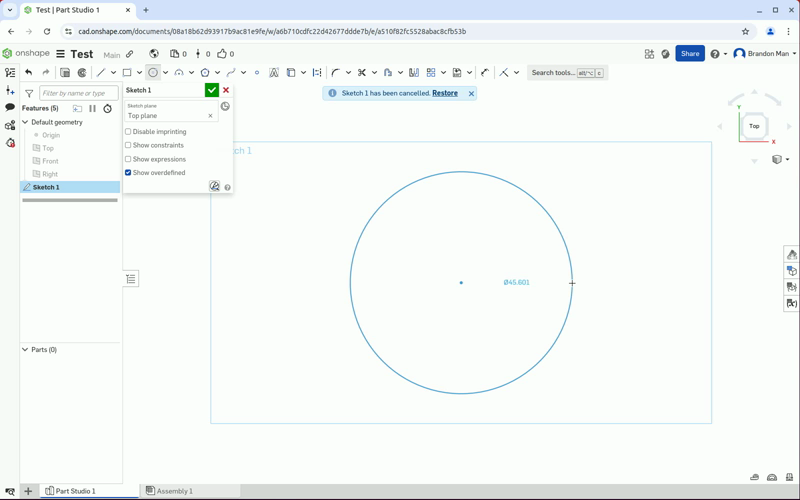
click(572, 282)
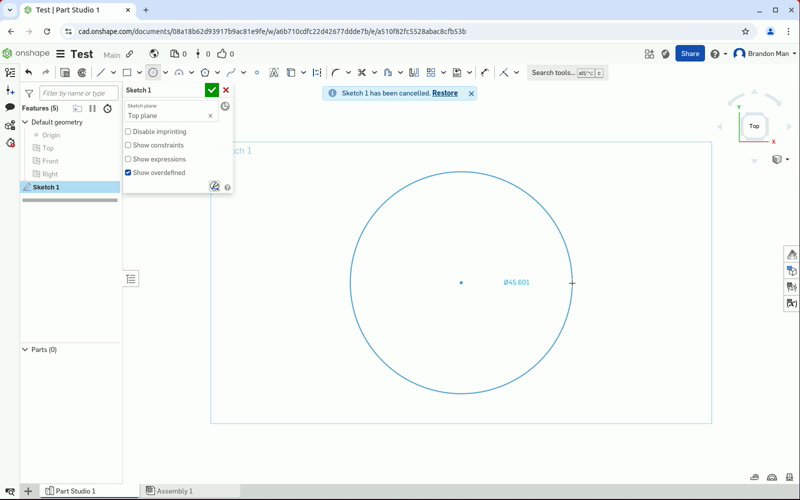
key(esc)
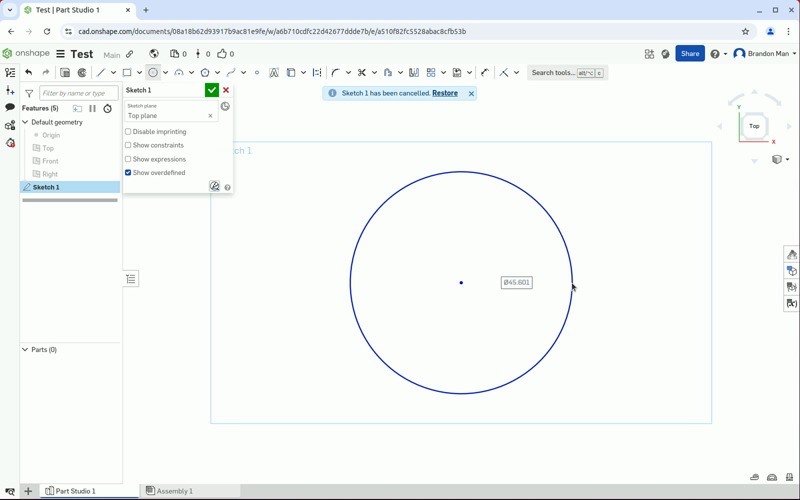
mouse_move(496, 282)
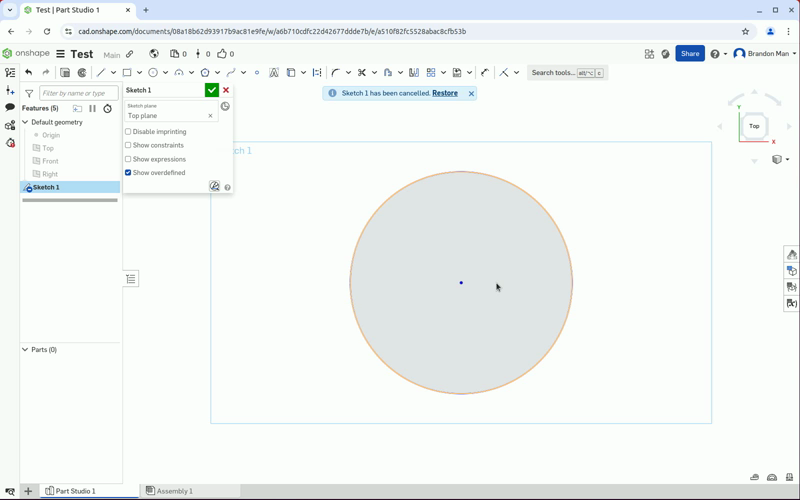
click(496, 282)
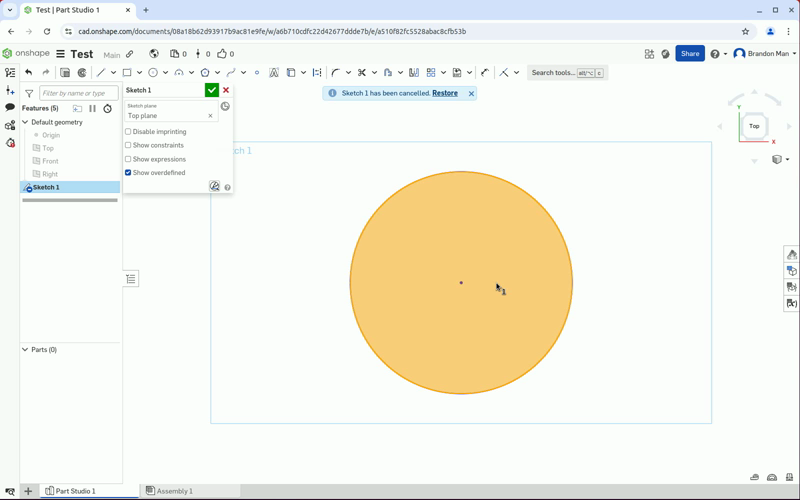
mouse_move(73, 352)
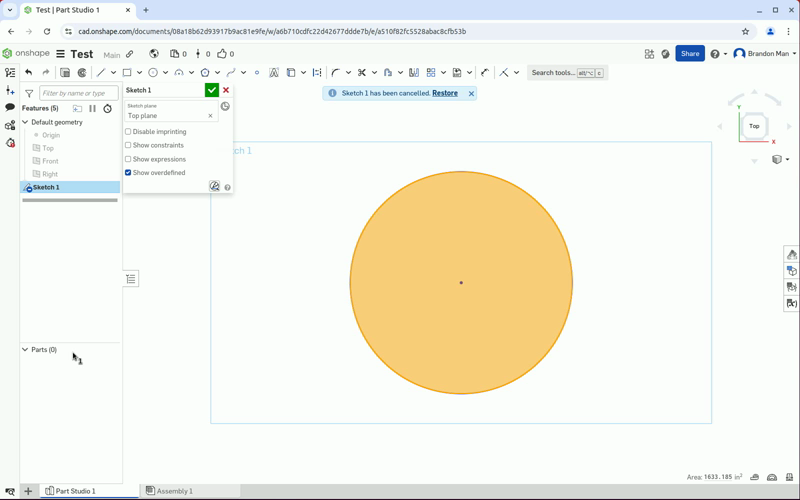
key(shift+y)
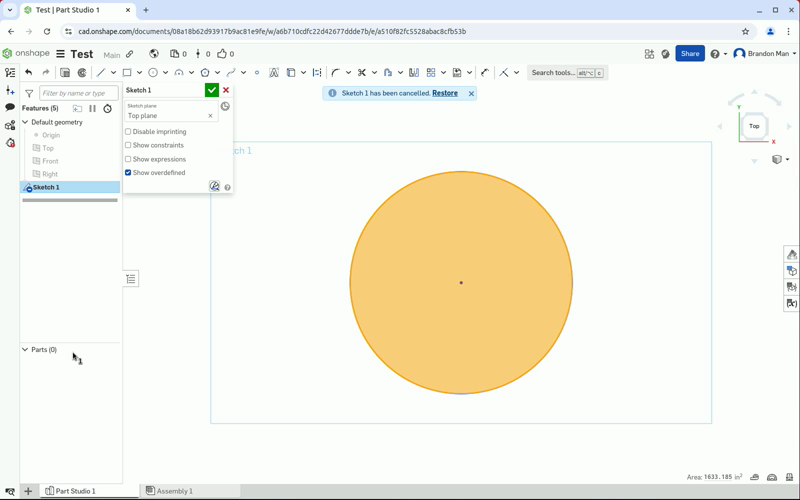
key(shift+e)
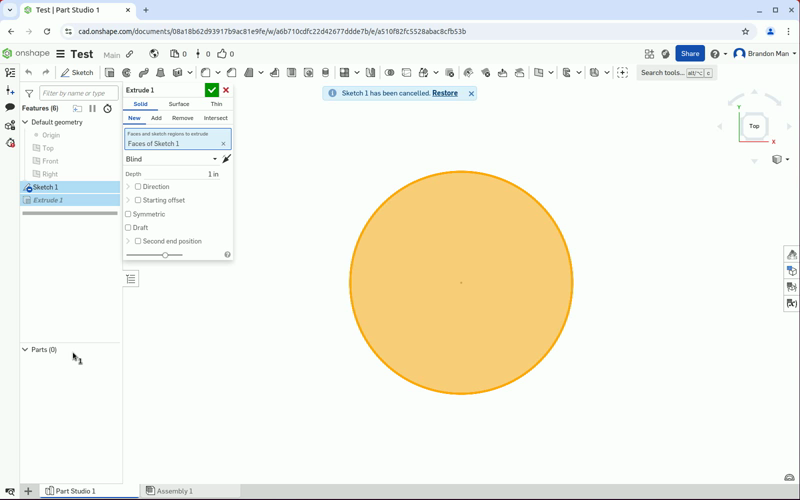
mouse_move(143, 106)
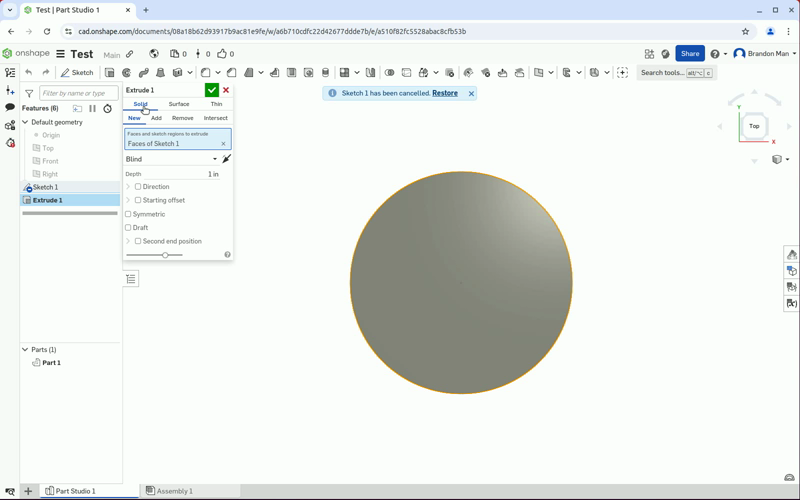
click(143, 106)
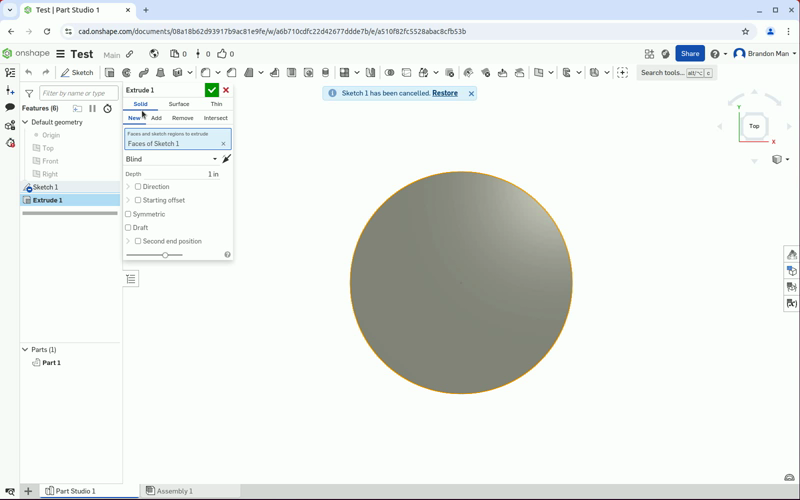
mouse_move(137, 120)
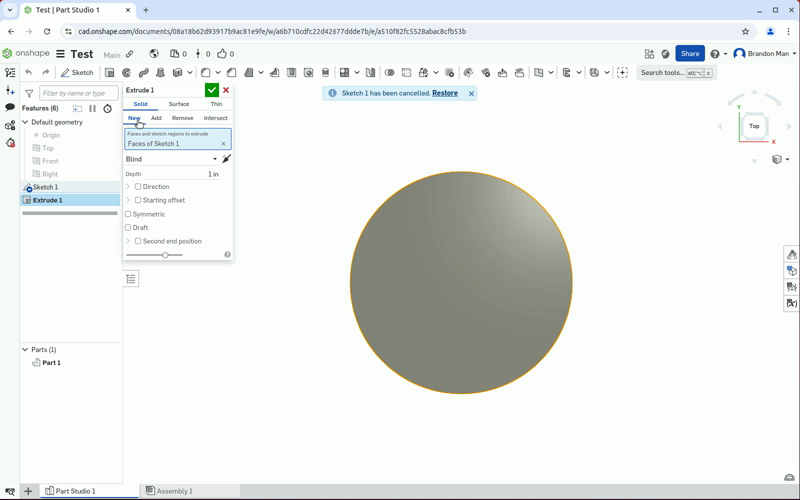
click(137, 120)
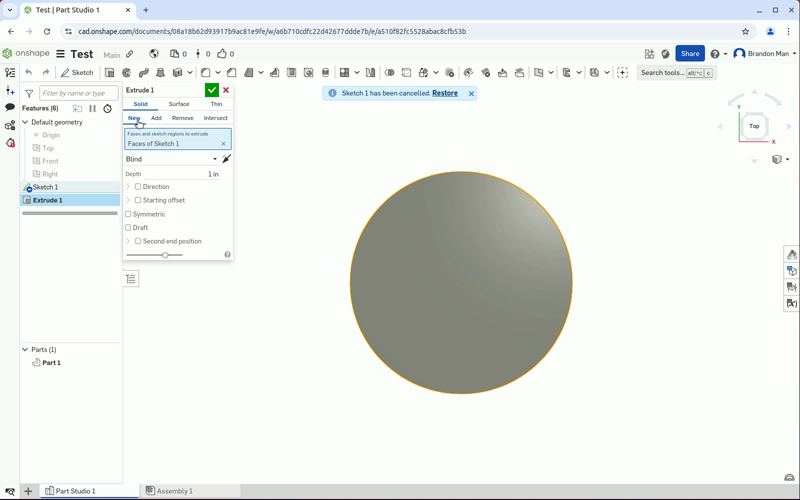
key(tab, 4)
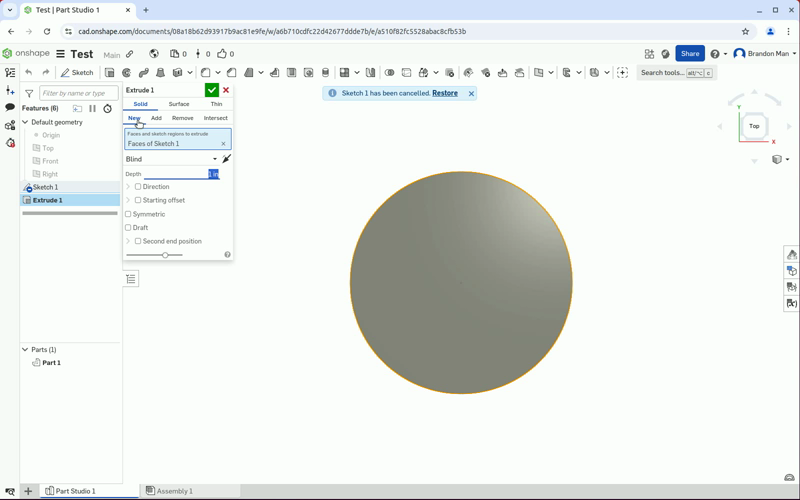
text(4.092)
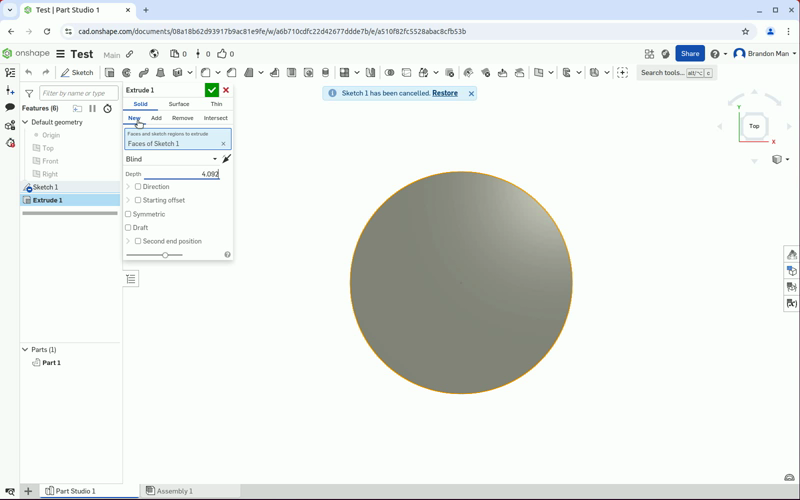
key(enter)
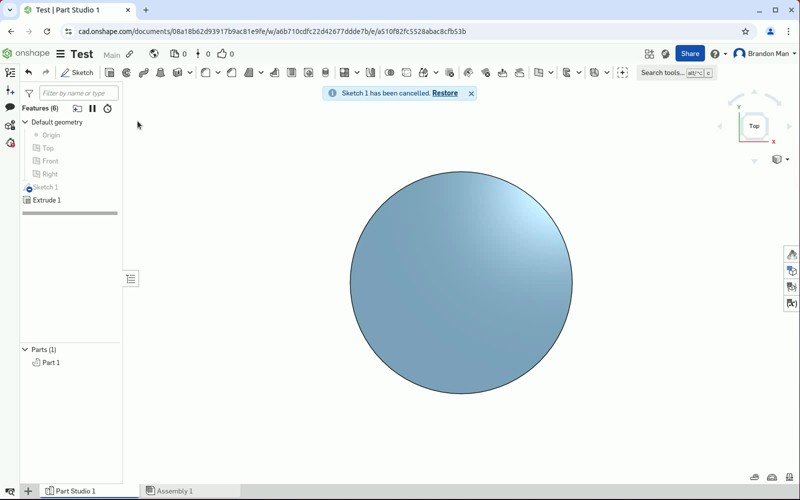
key(shift+h)
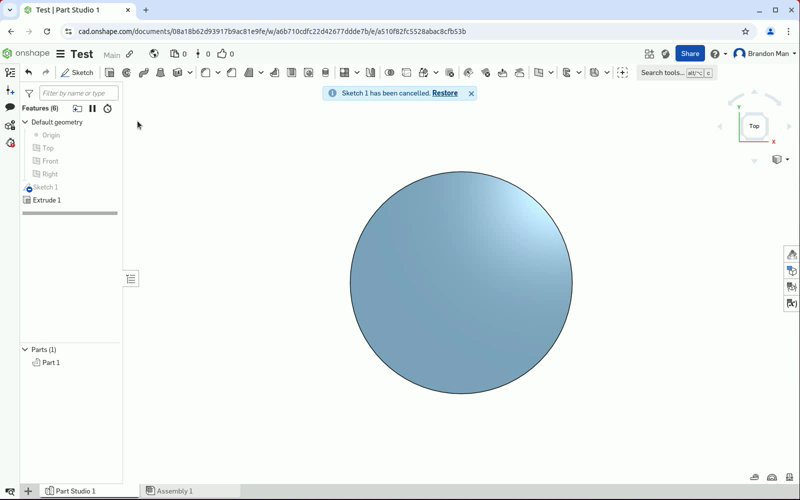
key(shift+h)
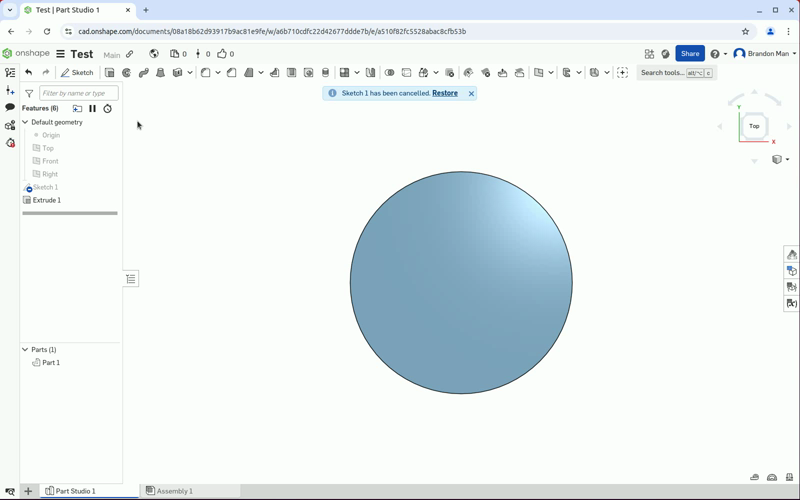
mouse_move(73, 189)
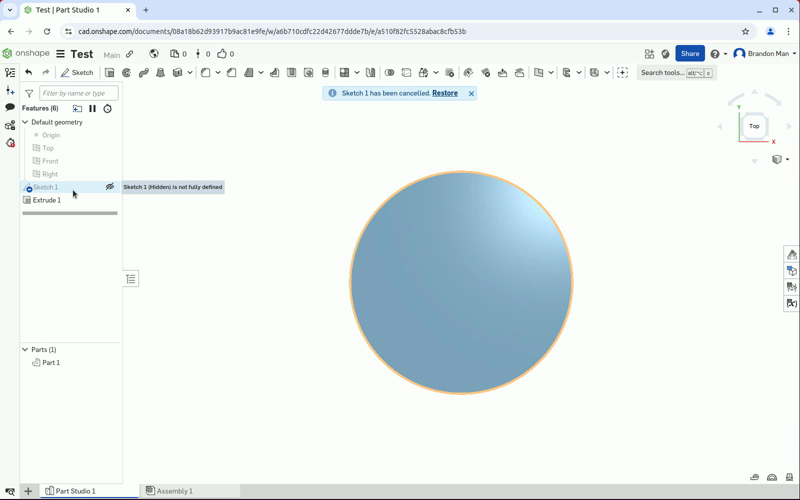
click(73, 189)
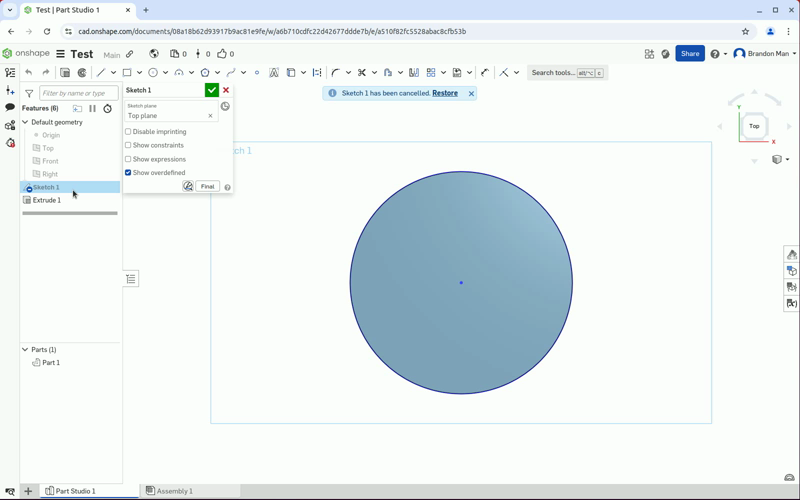
mouse_move(229, 92)
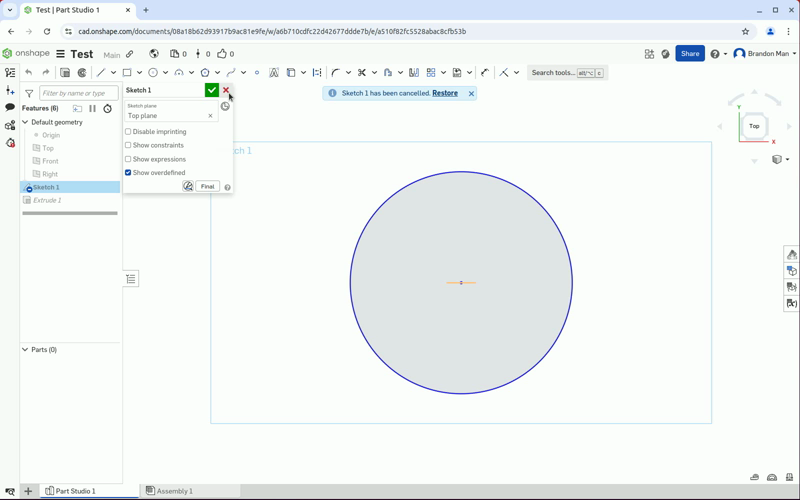
click(229, 92)
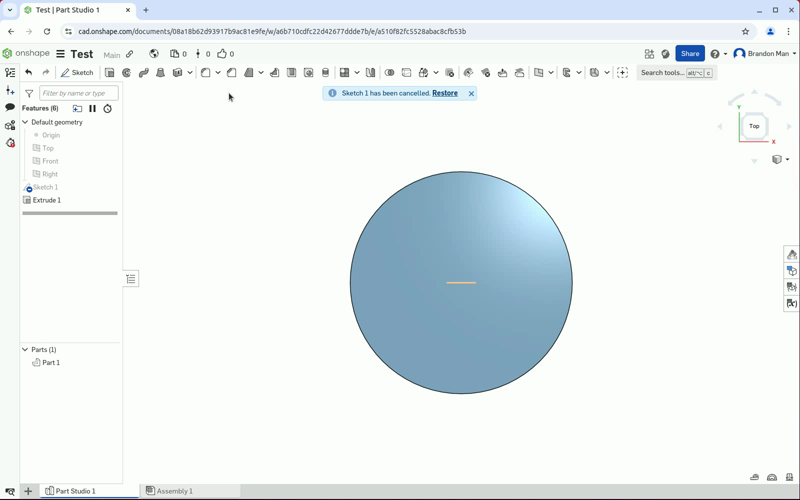
mouse_move(541, 75)
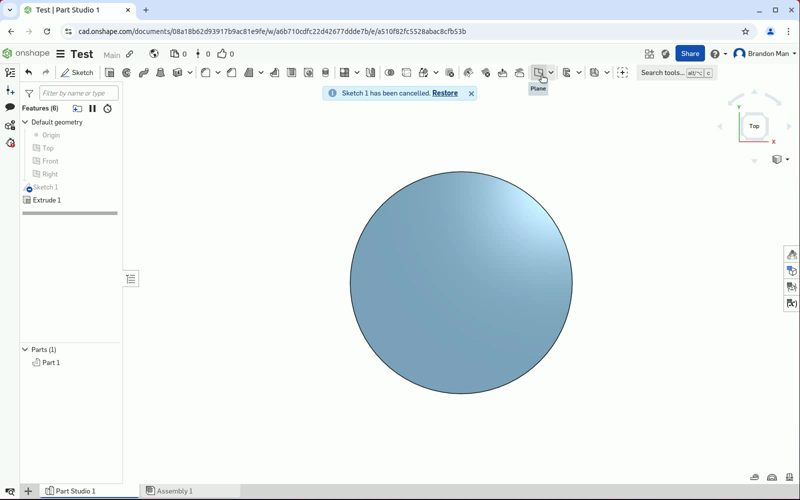
click(541, 75)
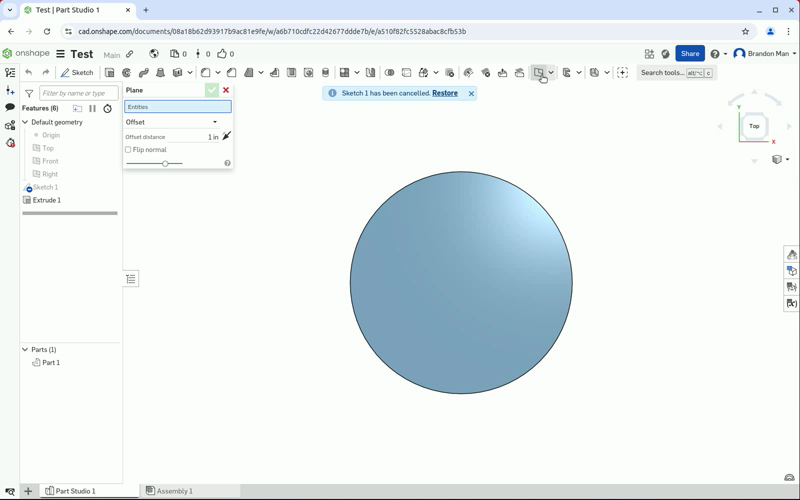
mouse_move(73, 150)
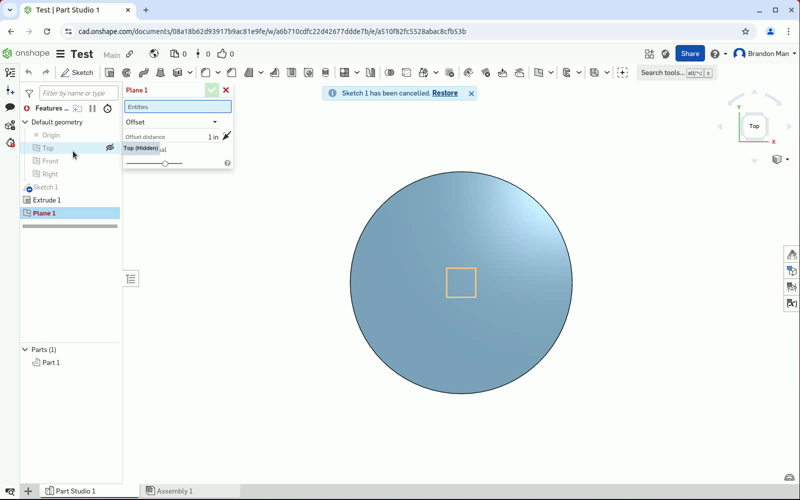
click(73, 150)
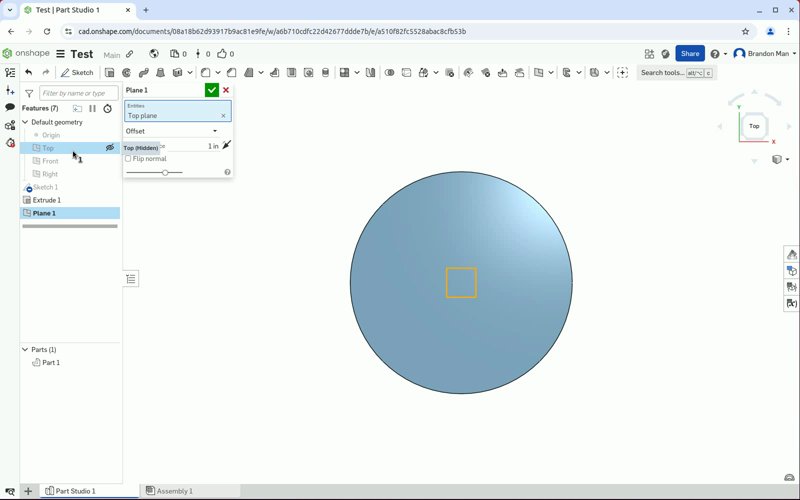
key(tab, 2)
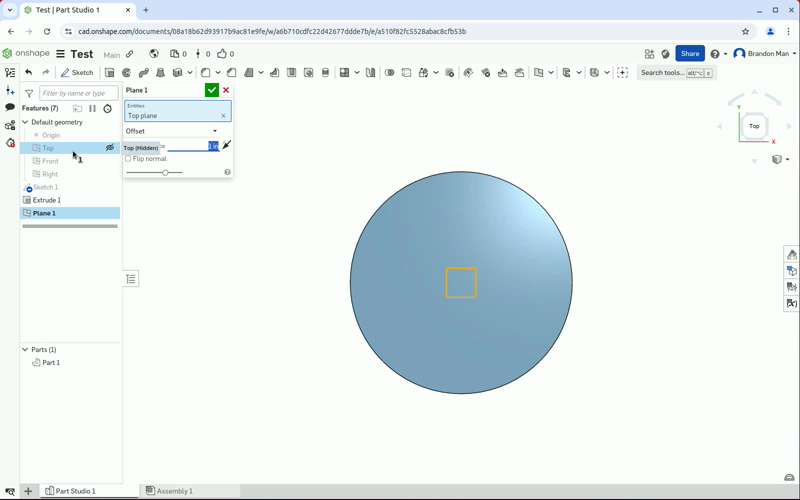
text(4.098)
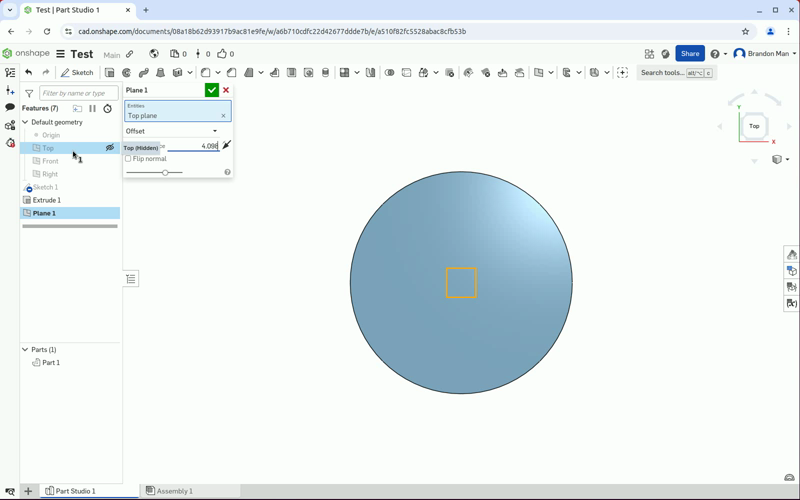
key(enter, 2)
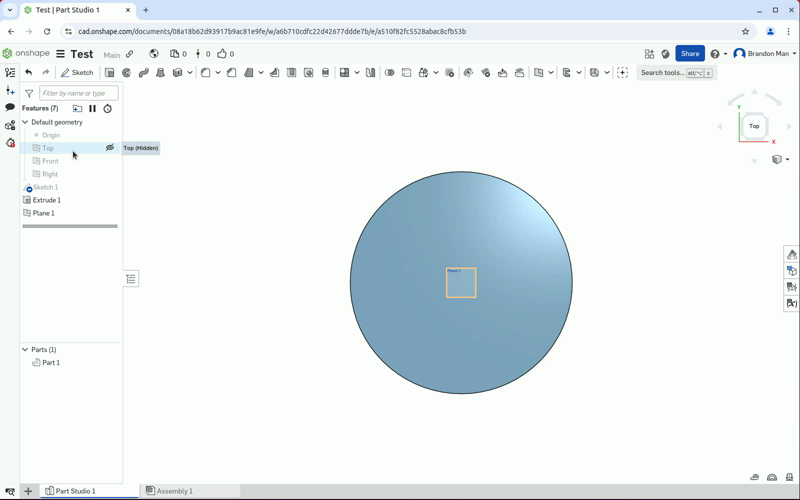
key(shift+s)
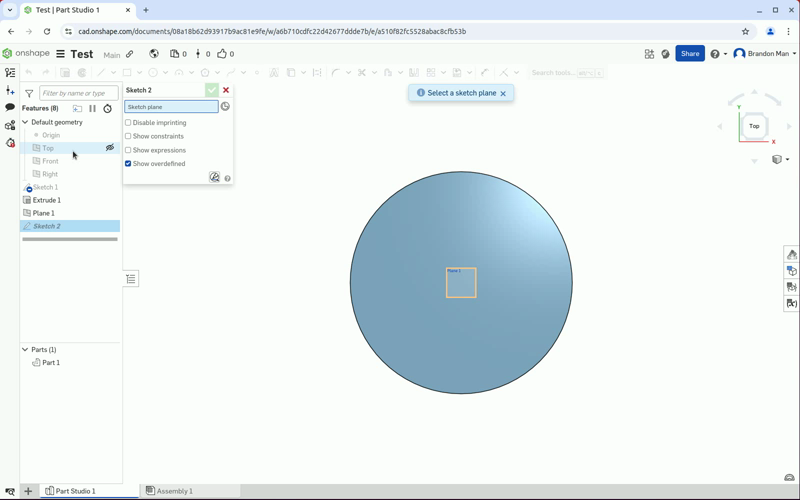
mouse_move(73, 215)
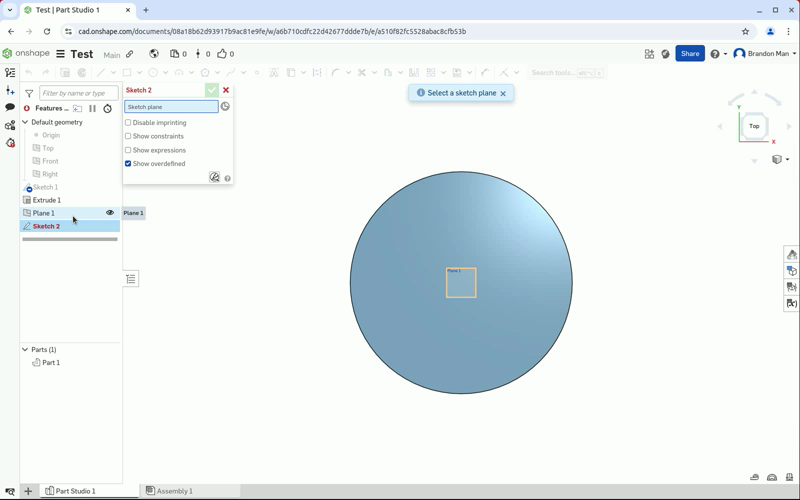
click(73, 215)
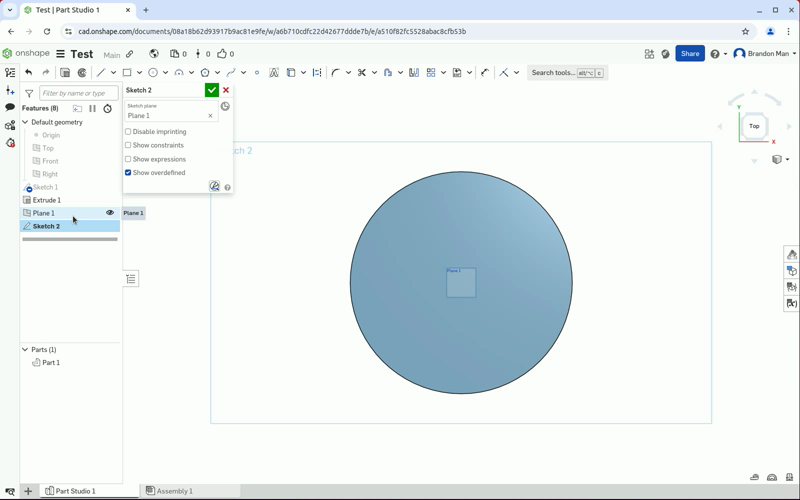
mouse_move(73, 352)
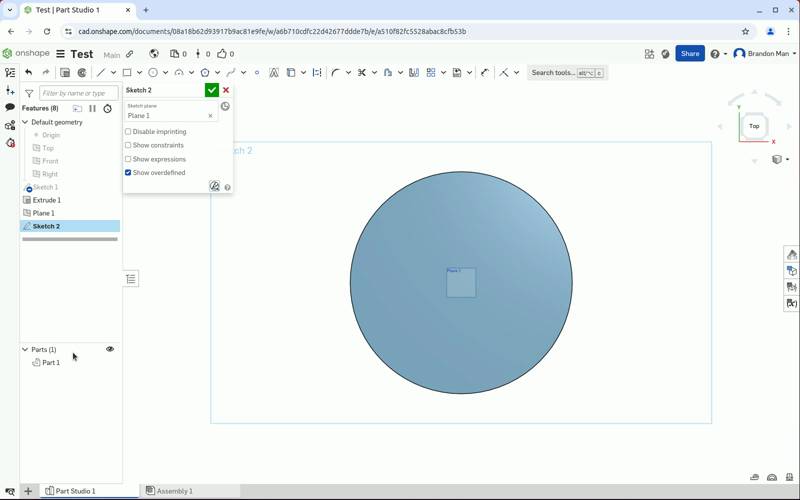
key(y)
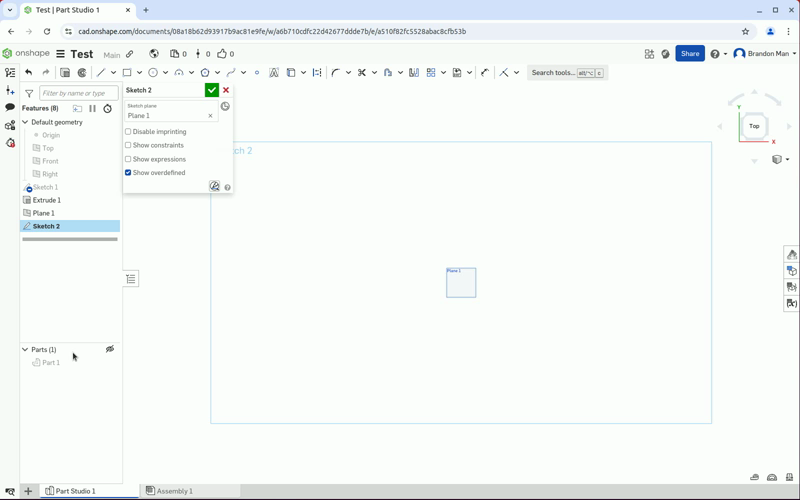
key(c)
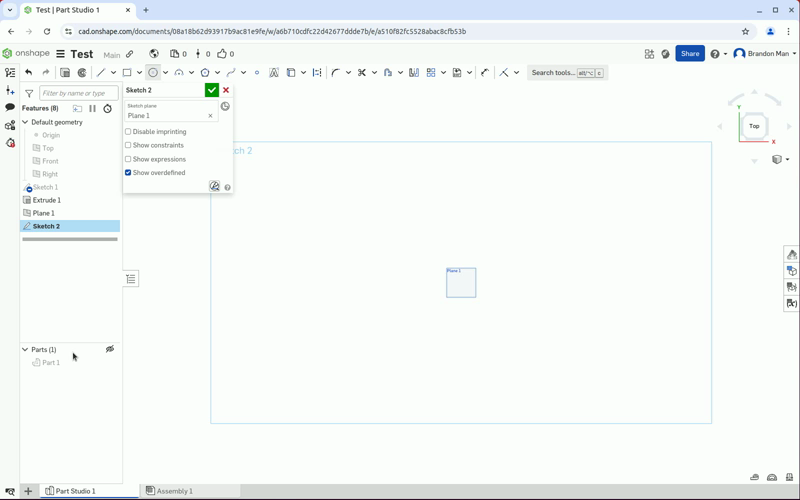
key_down(shift)
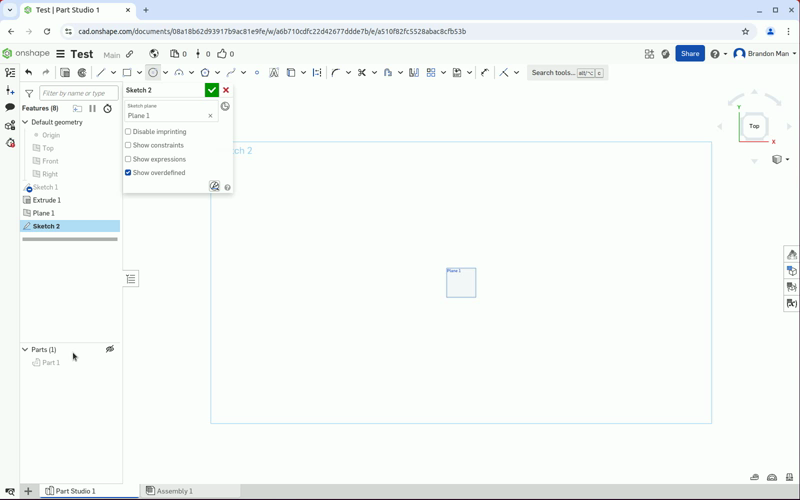
mouse_move(460, 282)
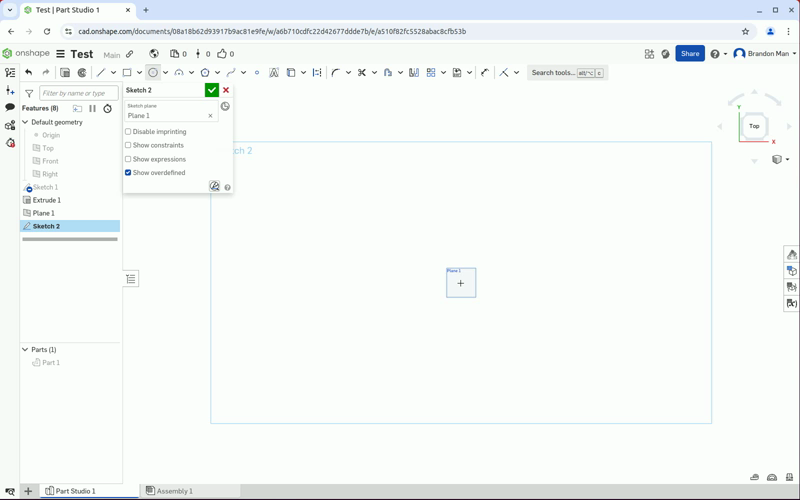
click(460, 282)
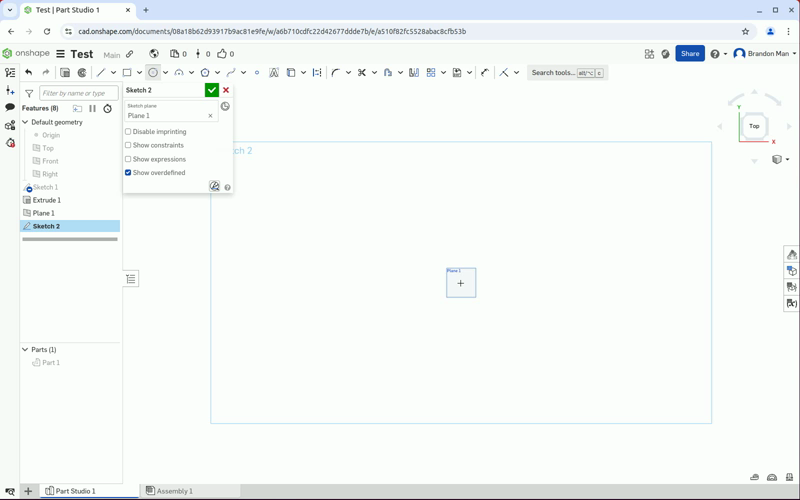
key_up(shift)
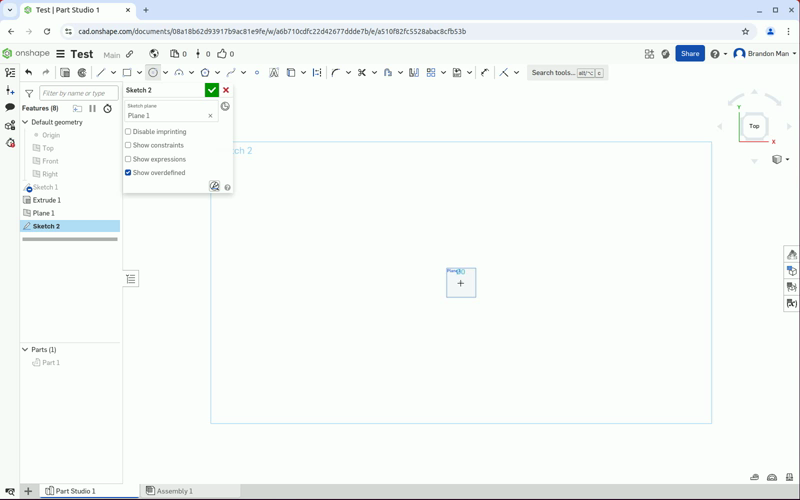
mouse_move(512, 282)
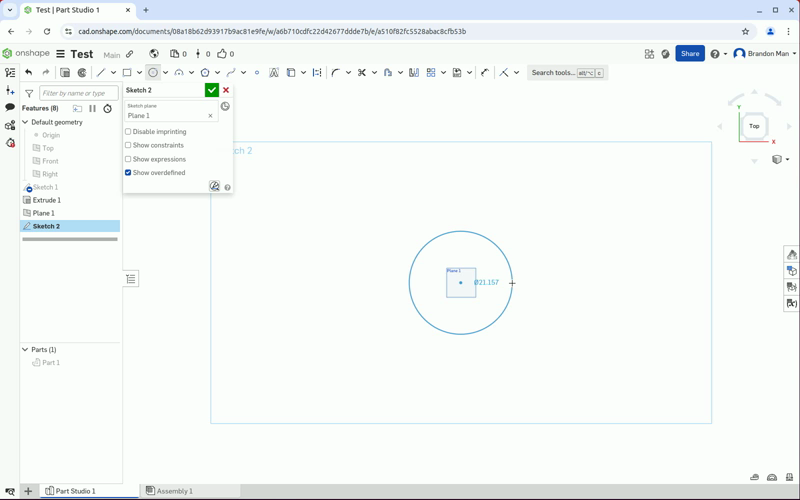
click(512, 282)
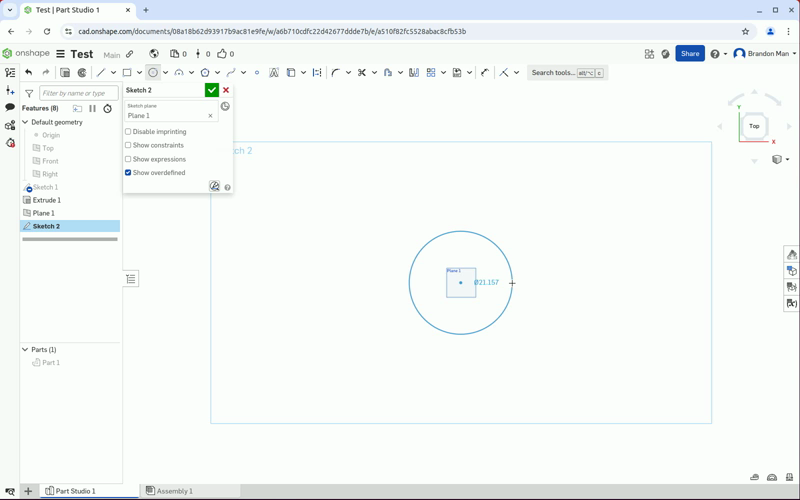
key(esc)
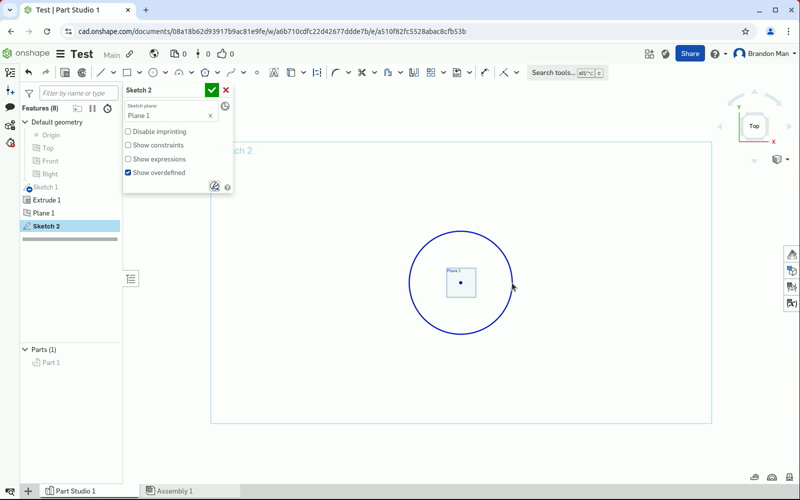
mouse_move(476, 244)
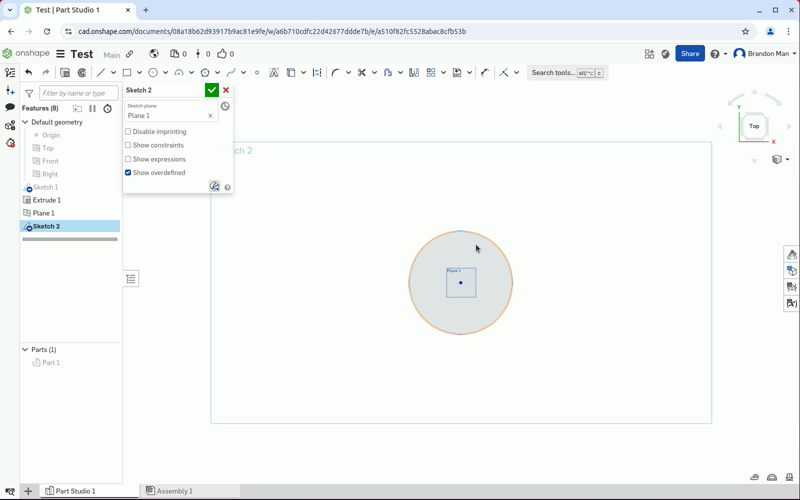
click(476, 244)
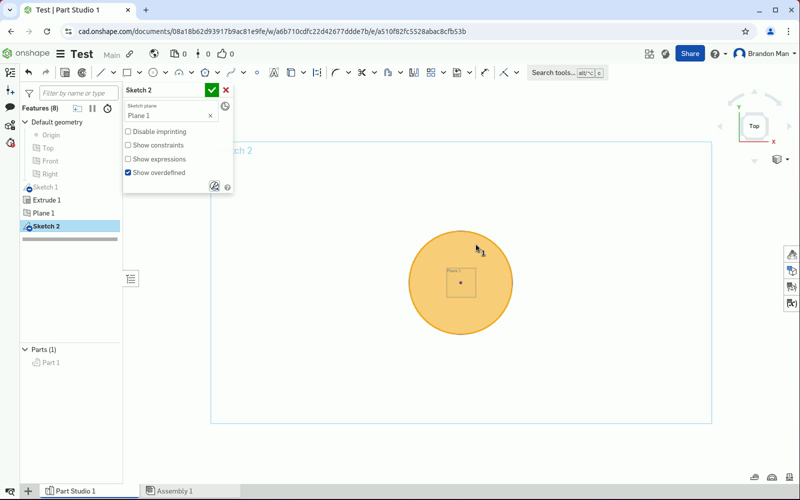
mouse_move(73, 352)
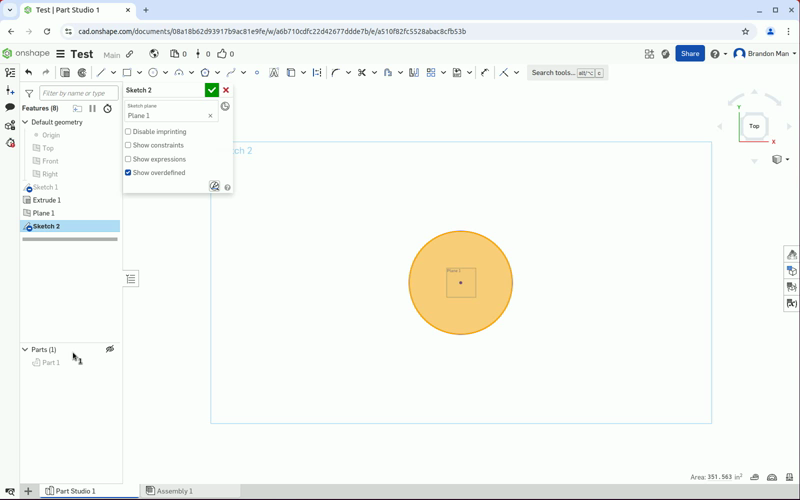
key(shift+y)
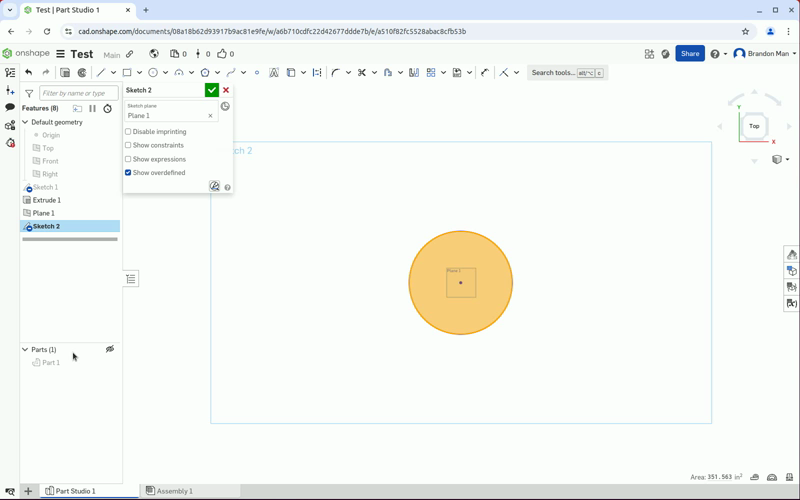
key(shift+e)
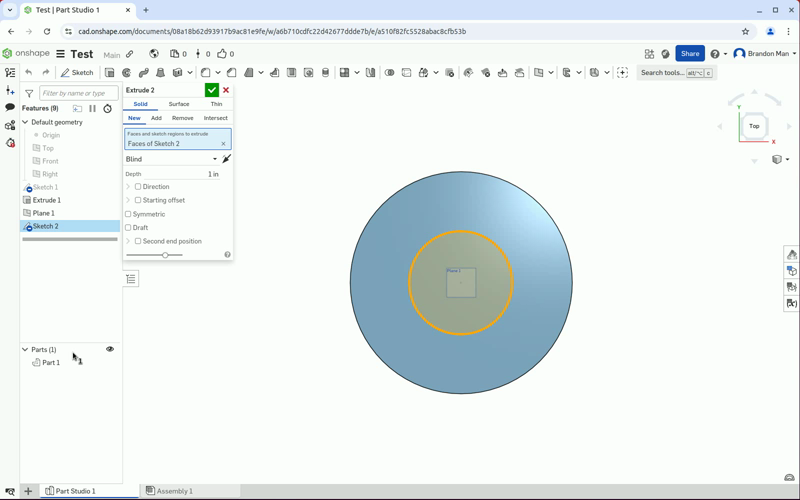
mouse_move(143, 106)
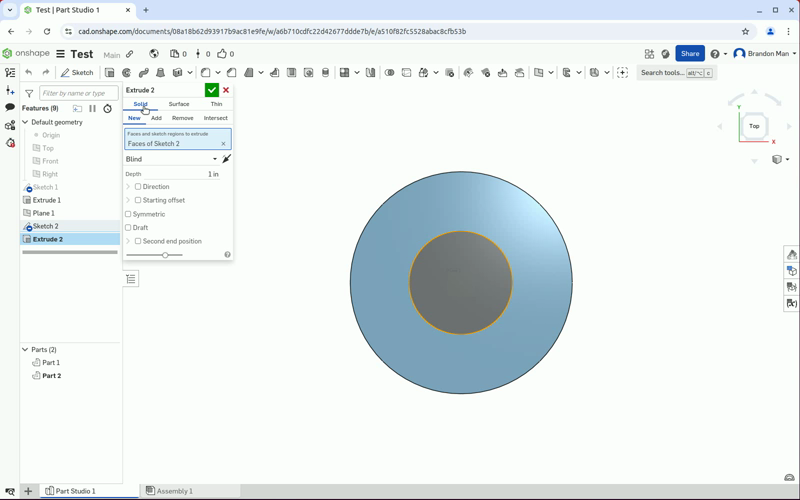
click(143, 106)
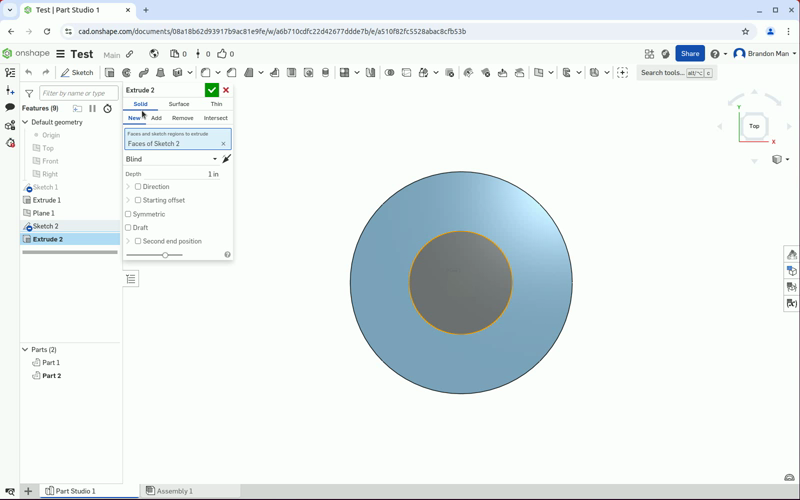
mouse_move(137, 120)
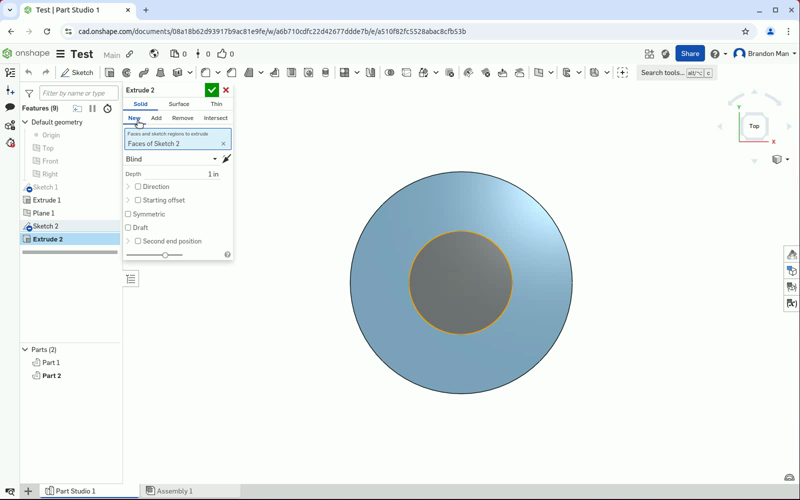
click(137, 120)
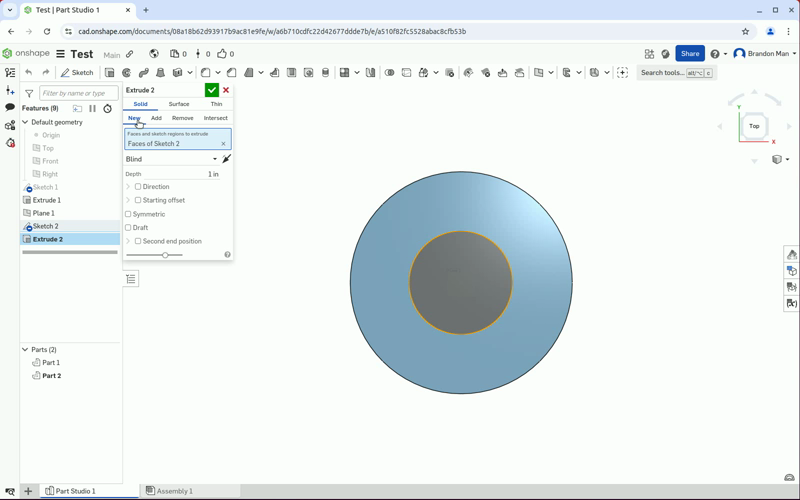
key(tab, 4)
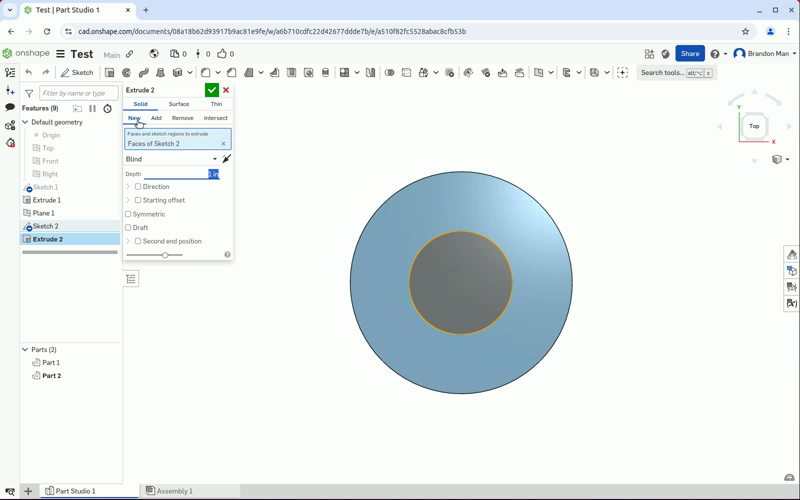
text(0.963)
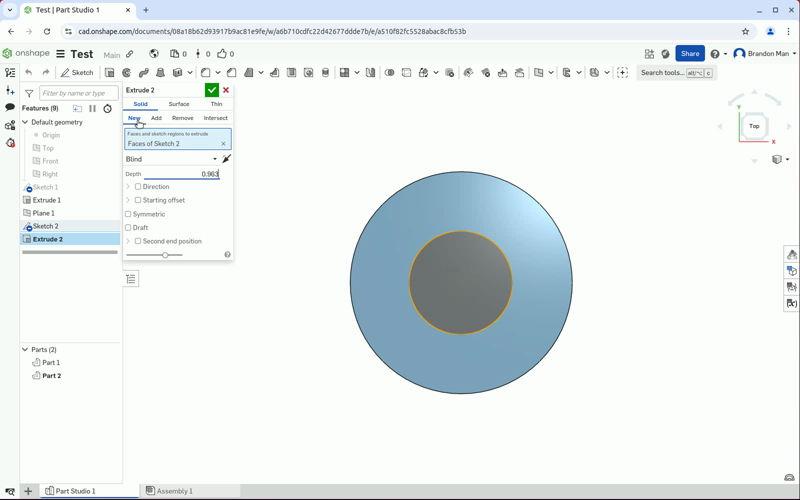
key(enter)
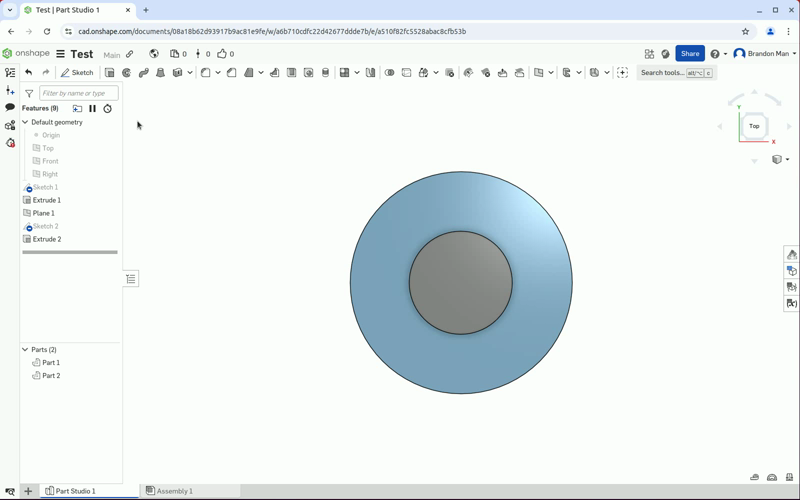
key(shift+h)
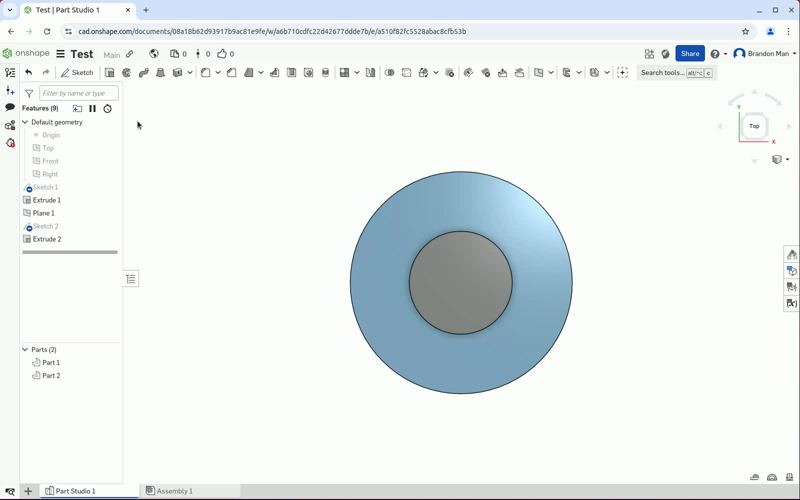
key(shift+h)
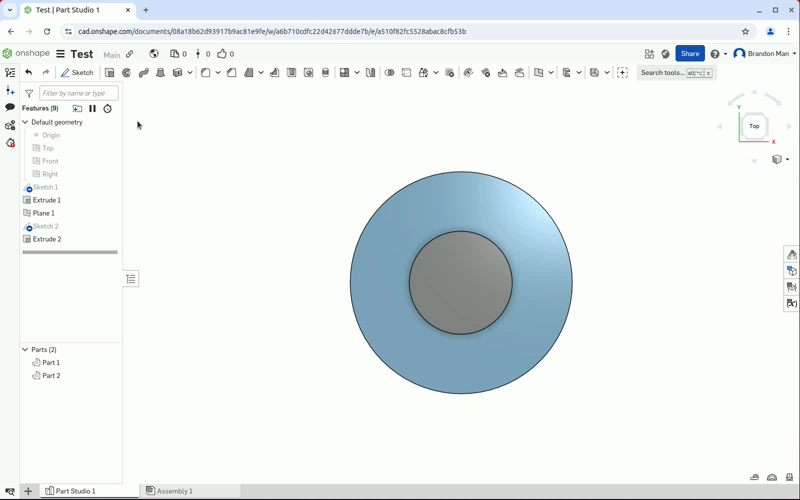
mouse_move(73, 189)
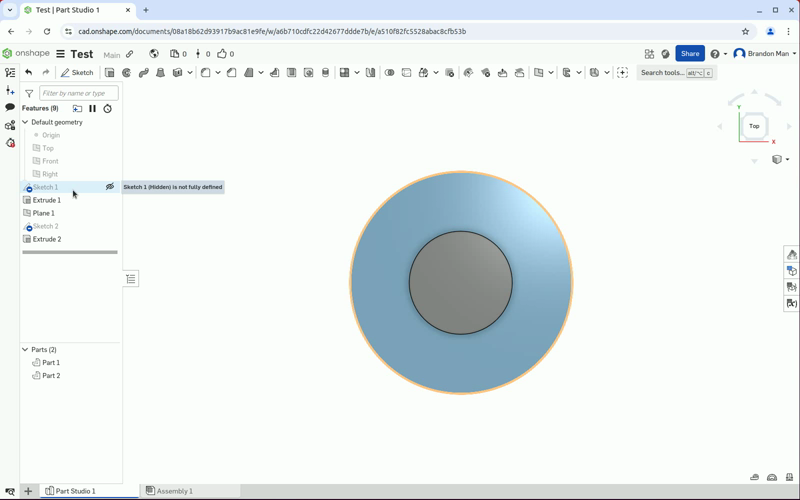
click(73, 189)
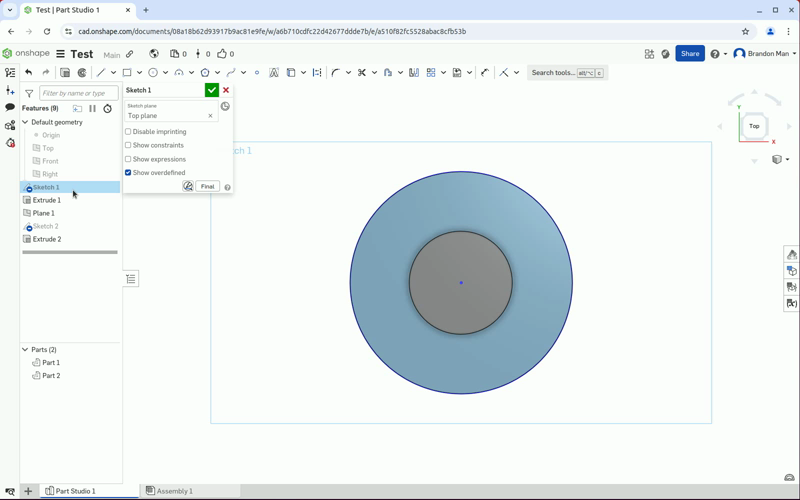
mouse_move(229, 92)
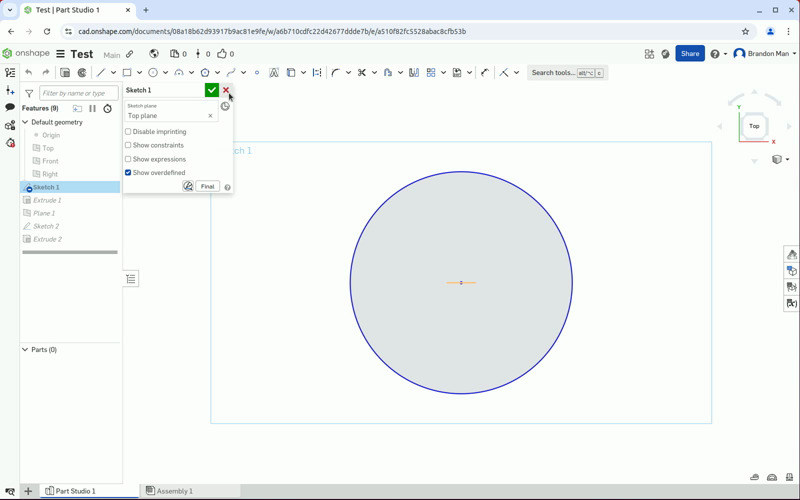
click(229, 92)
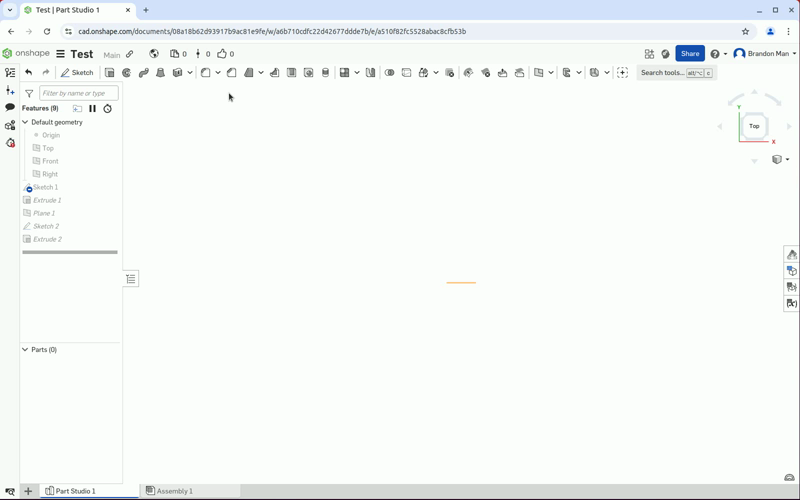
mouse_move(541, 75)
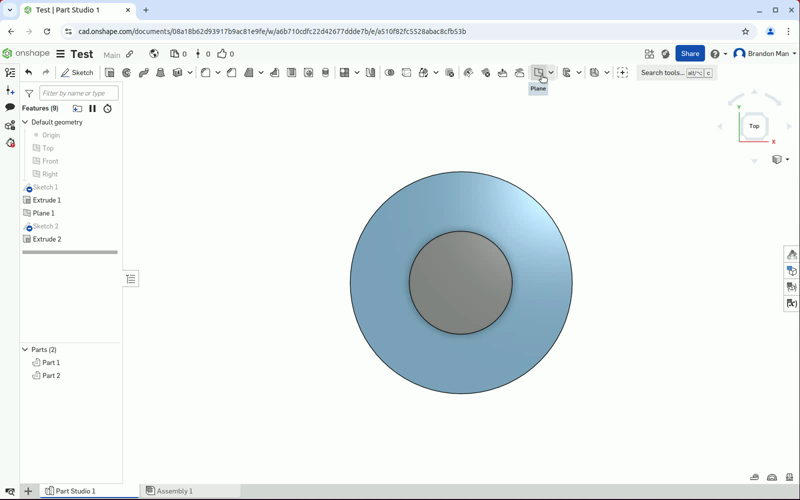
click(541, 75)
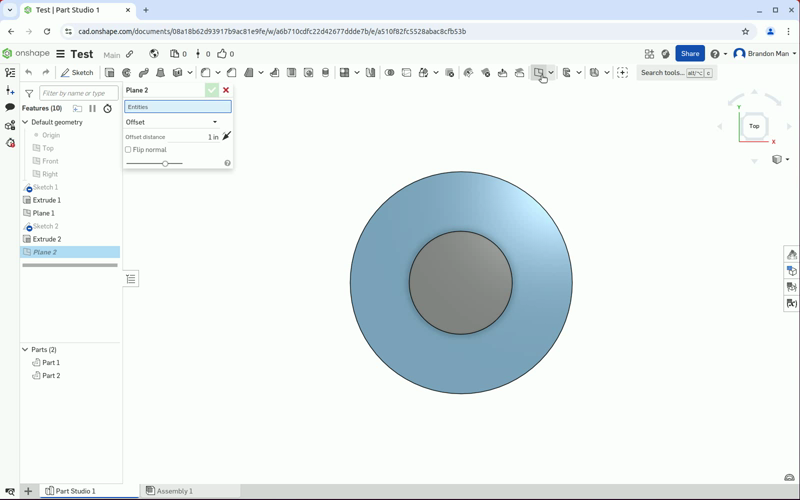
mouse_move(73, 150)
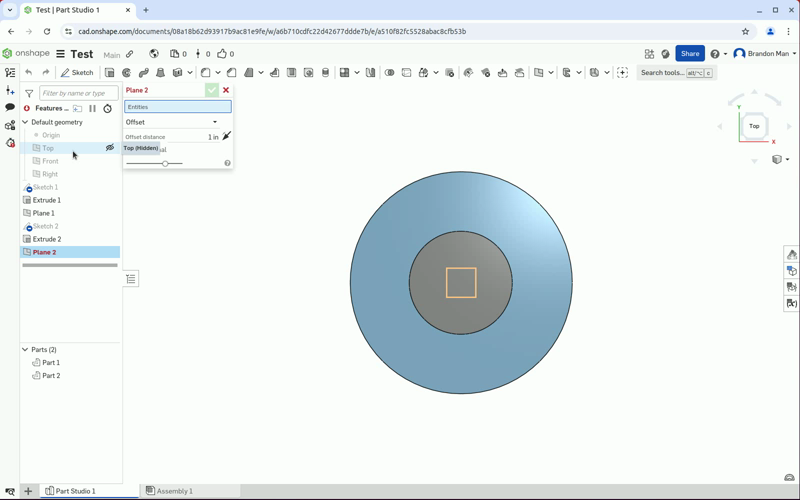
click(73, 150)
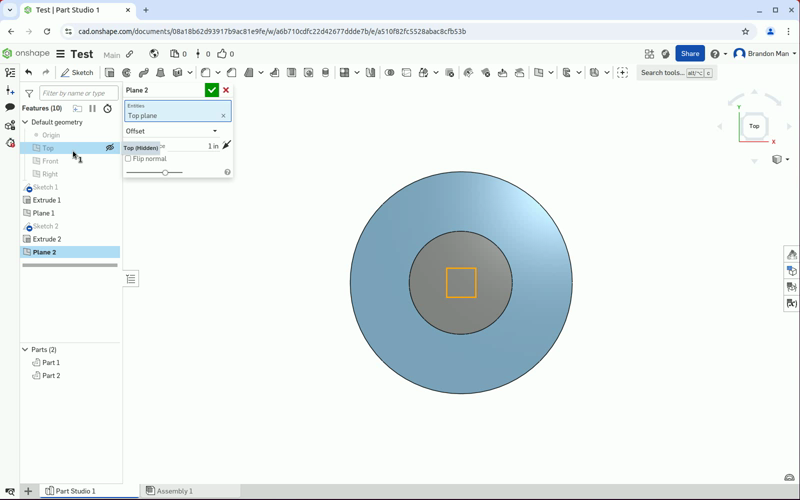
key(tab, 2)
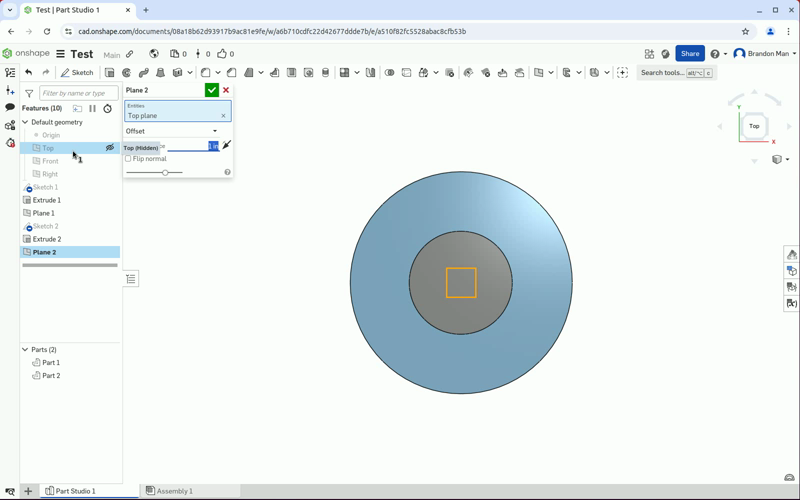
text(5.299)
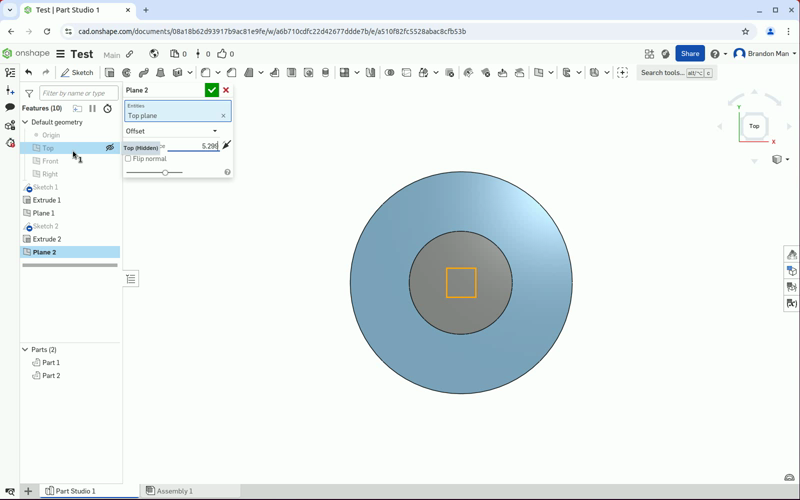
key(enter, 2)
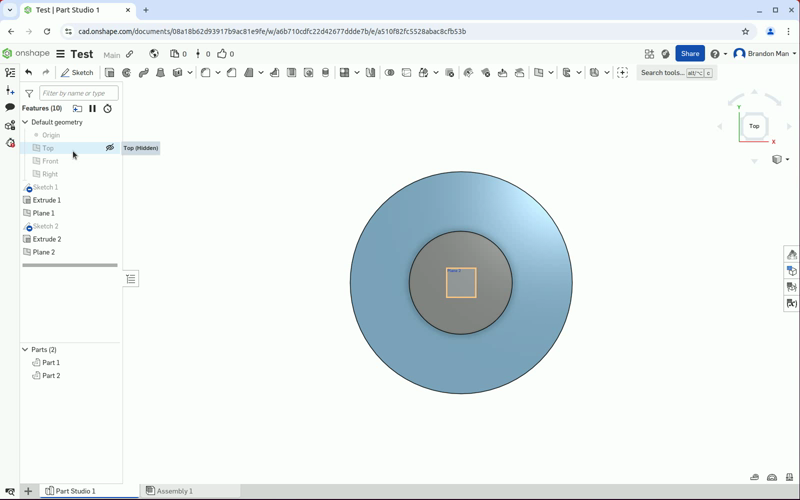
key(shift+s)
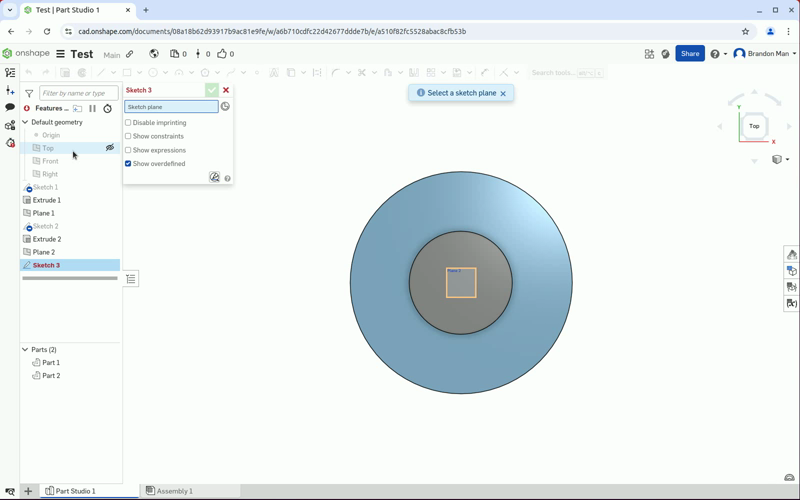
mouse_move(73, 254)
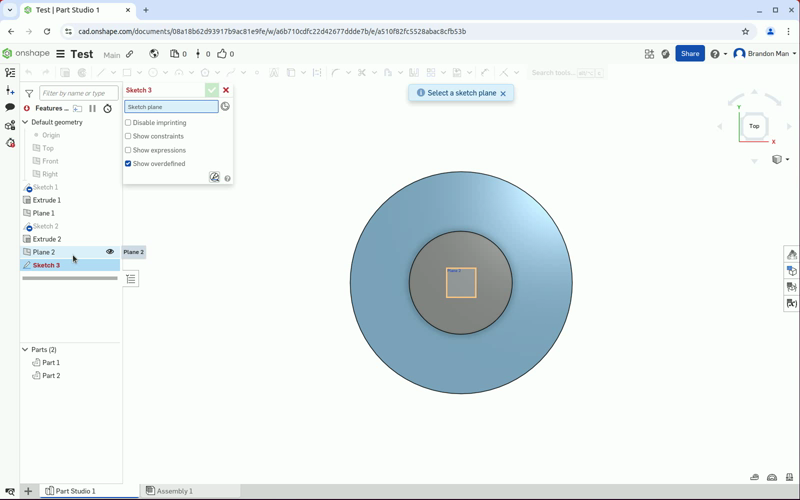
click(73, 254)
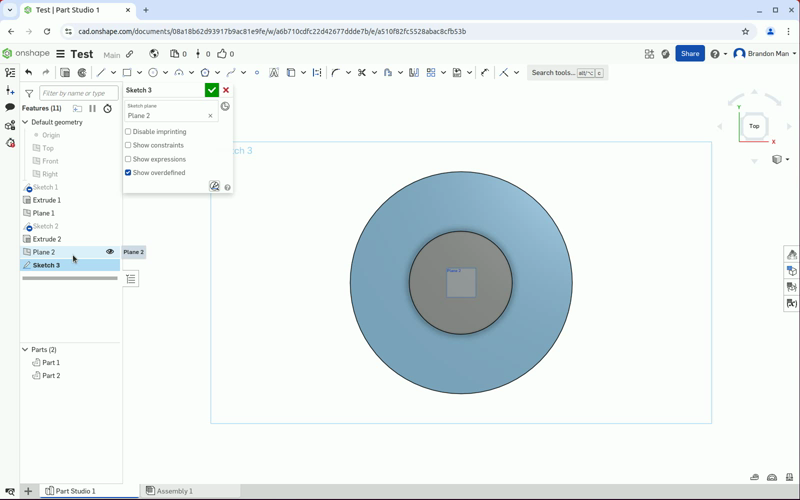
mouse_move(73, 352)
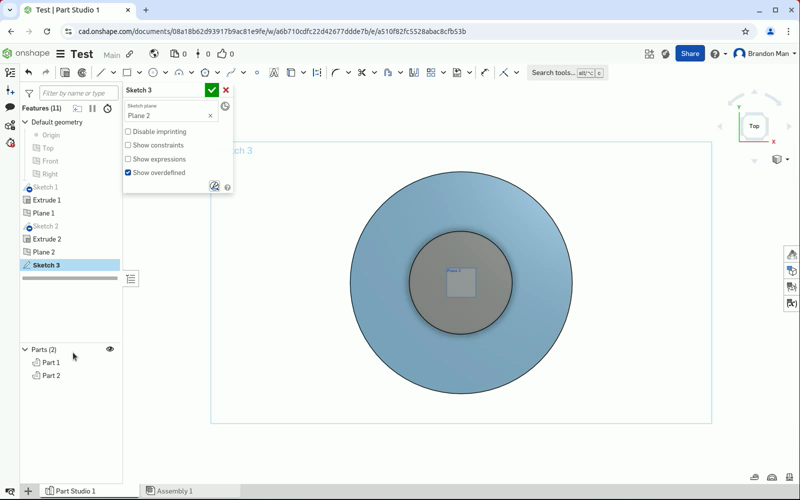
key(y)
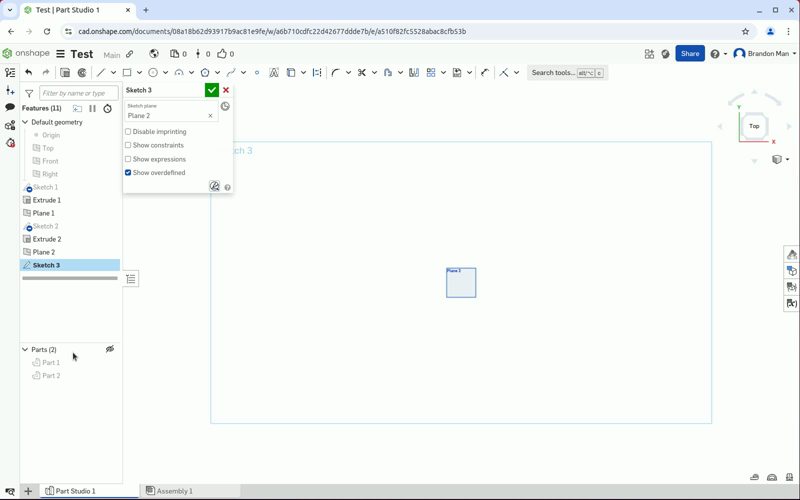
key(c)
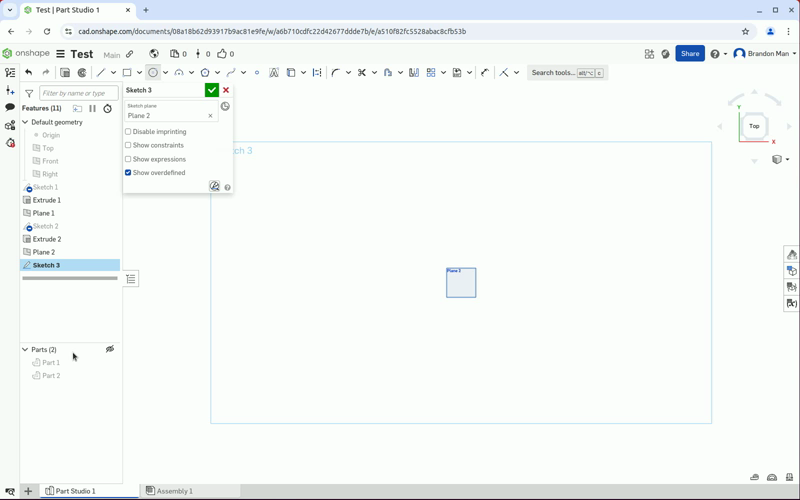
key_down(shift)
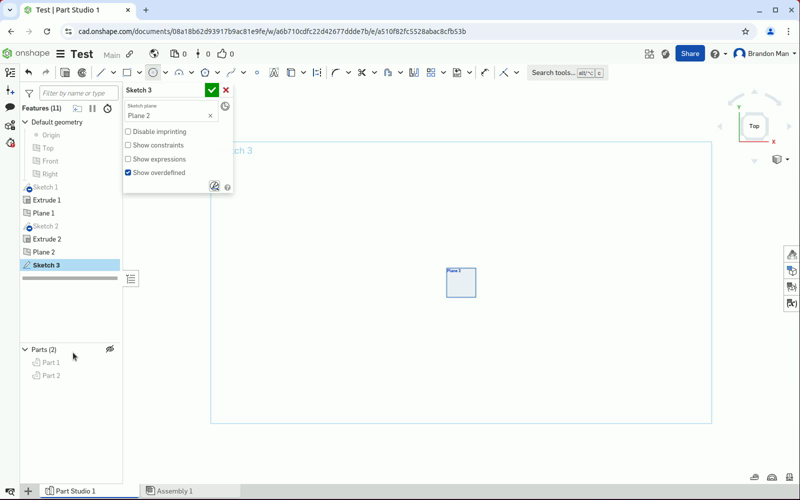
mouse_move(461, 282)
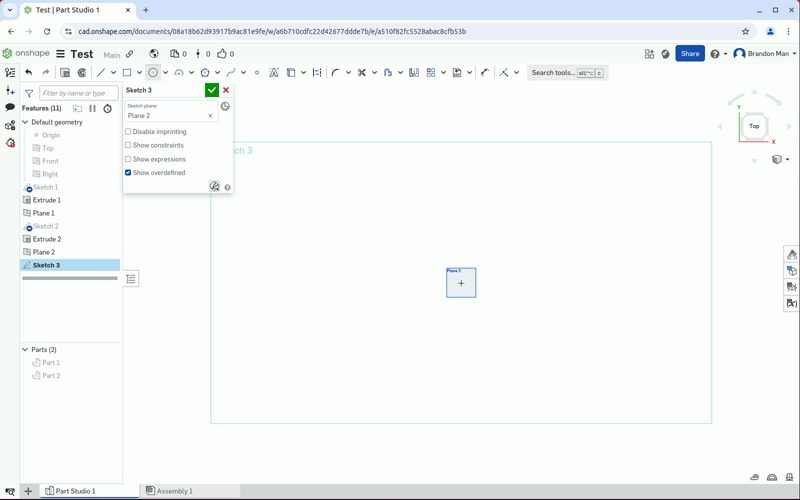
click(461, 282)
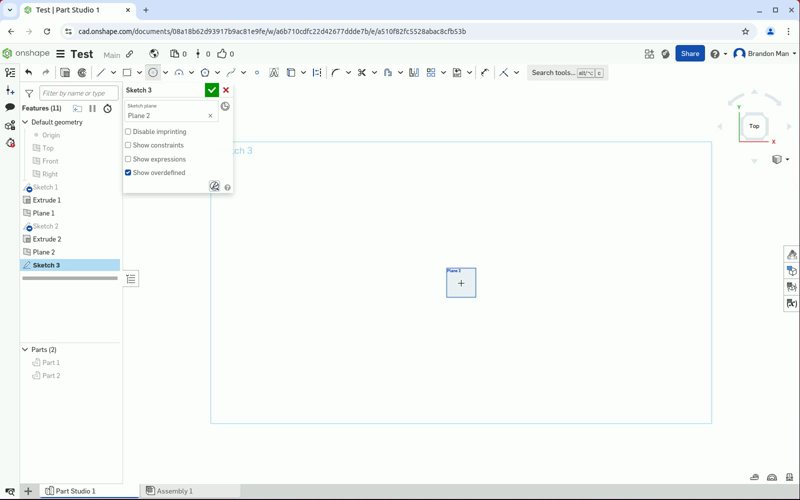
key_up(shift)
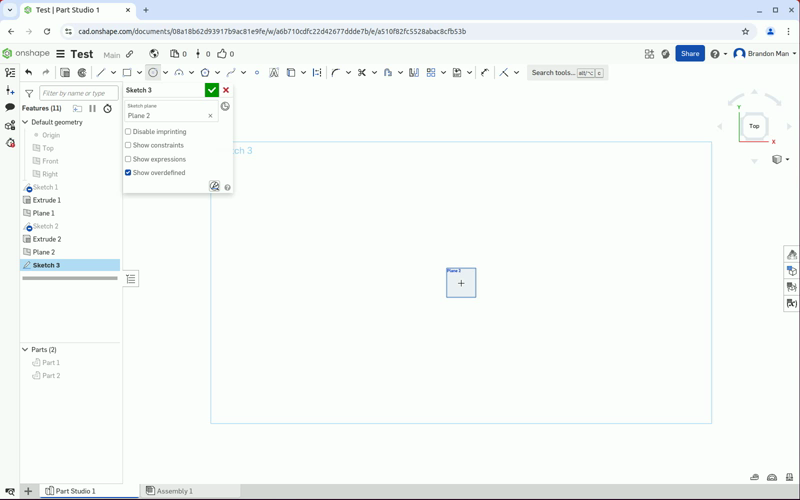
mouse_move(489, 282)
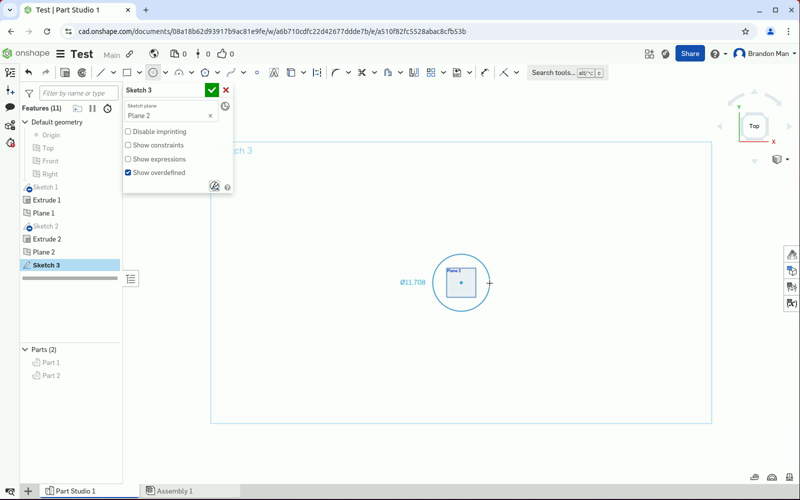
click(489, 282)
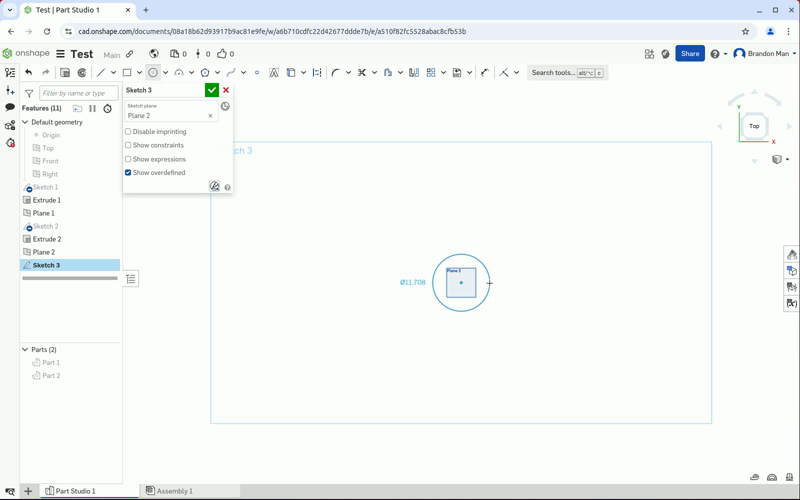
key(esc)
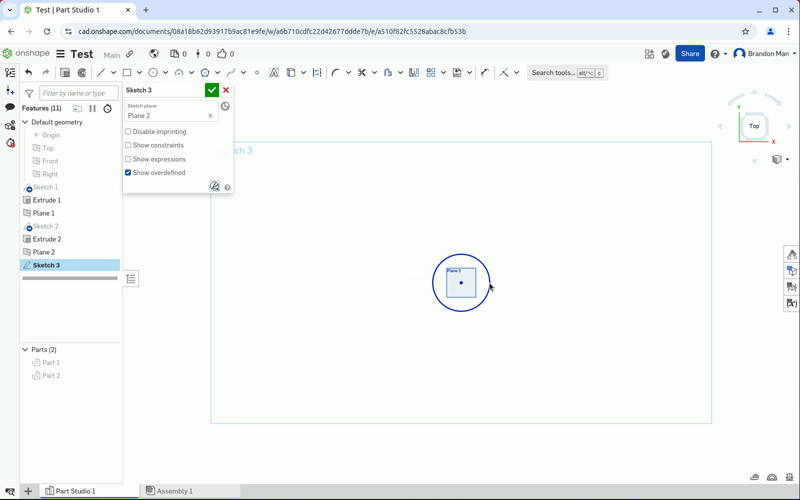
mouse_move(457, 280)
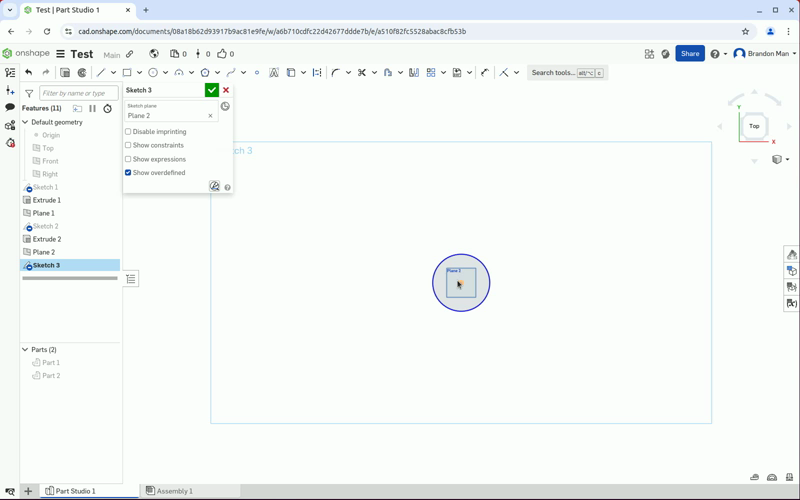
click(457, 280)
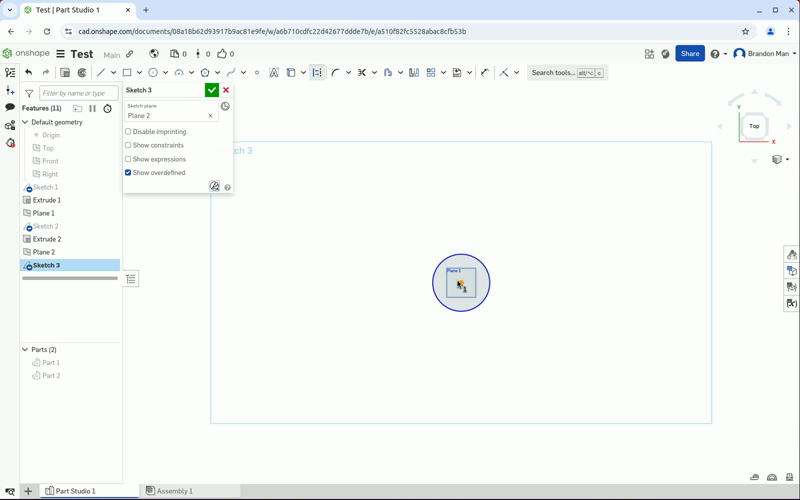
mouse_move(73, 352)
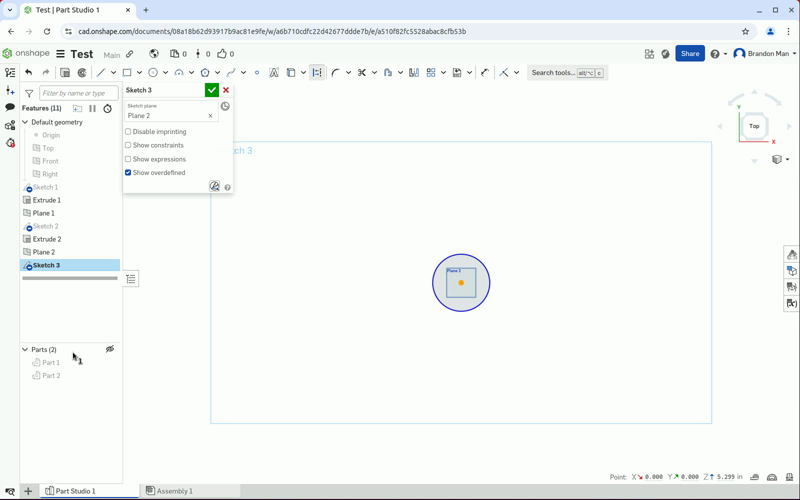
key(shift+y)
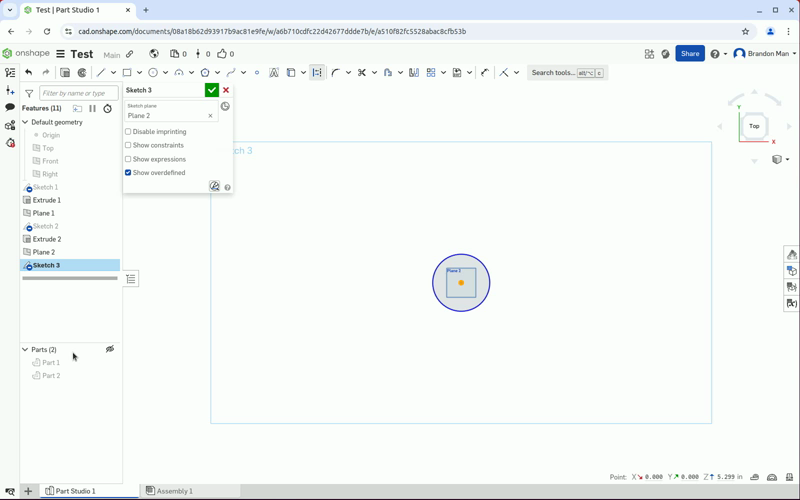
key(shift+e)
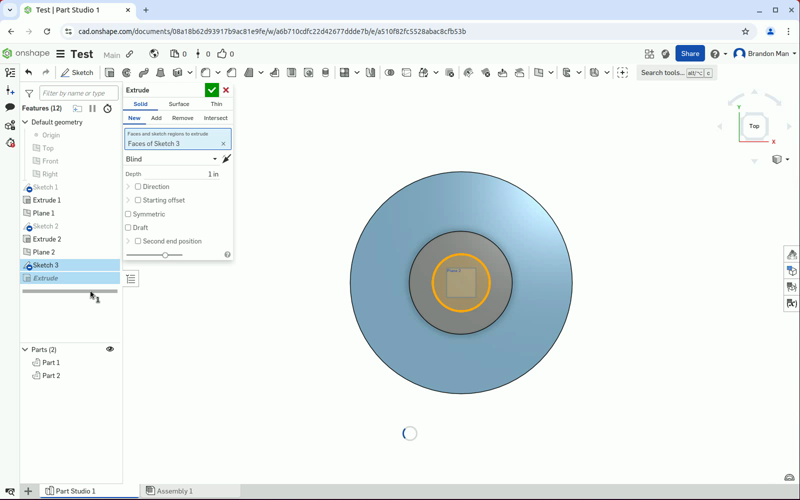
mouse_move(143, 106)
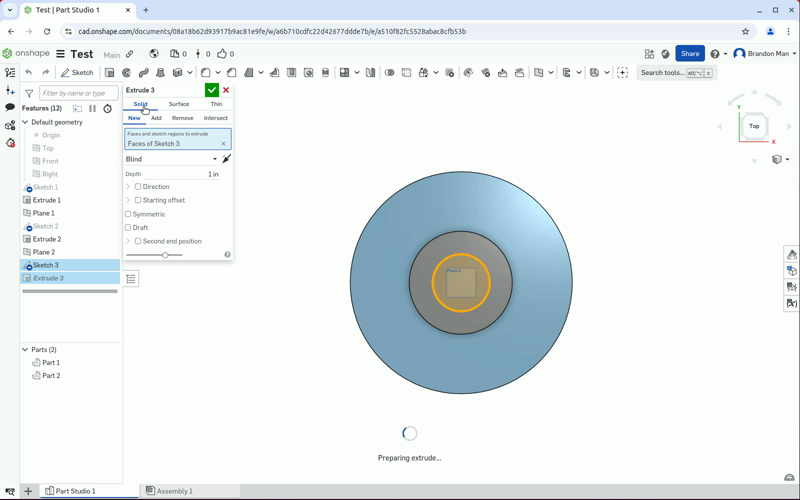
click(143, 106)
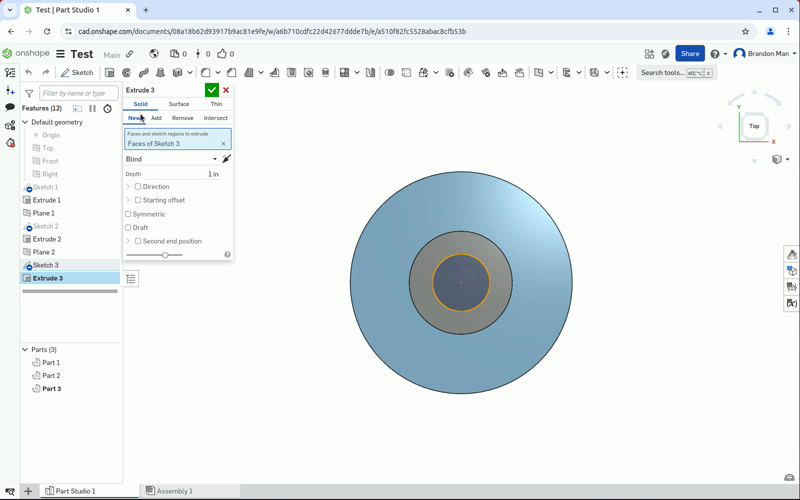
mouse_move(137, 120)
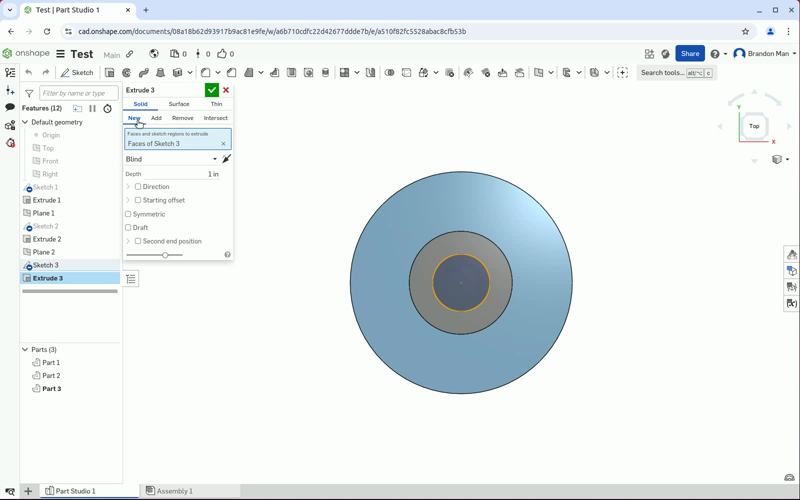
click(137, 120)
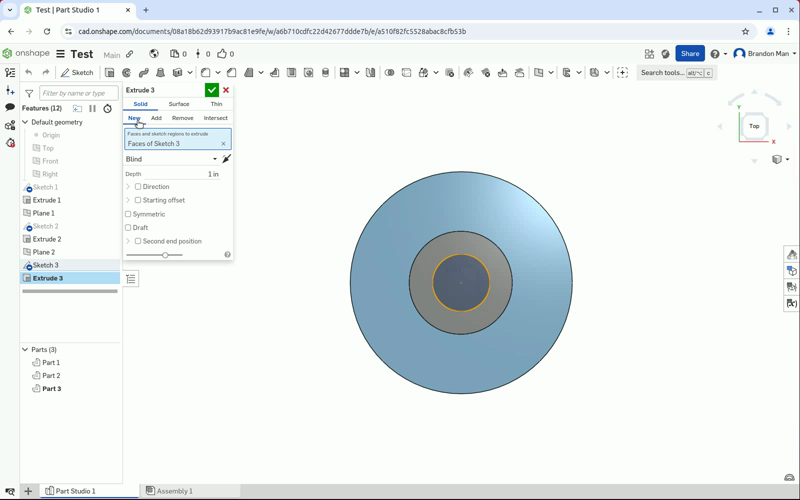
key(tab, 4)
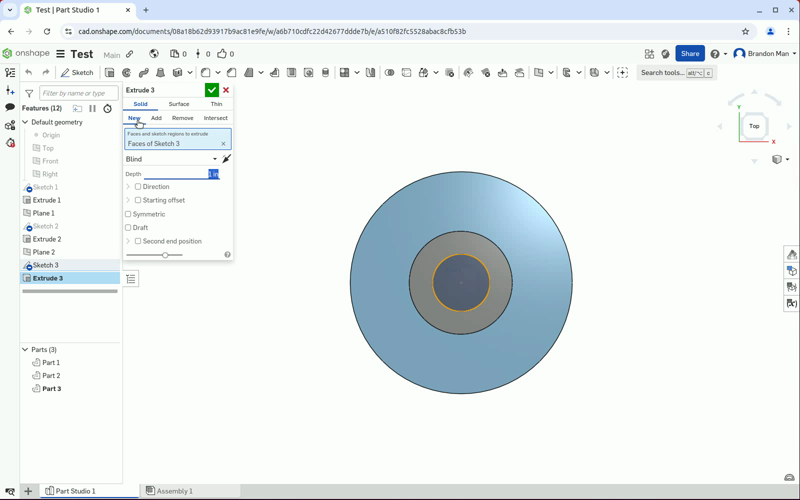
text(12.517)
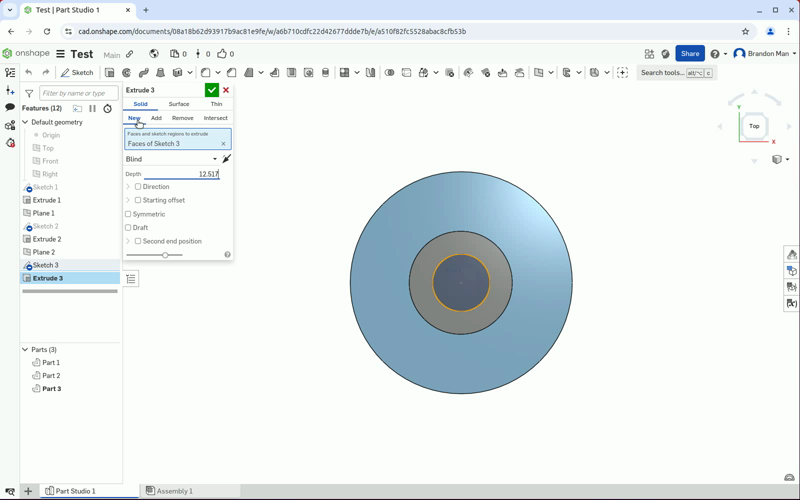
key(enter)
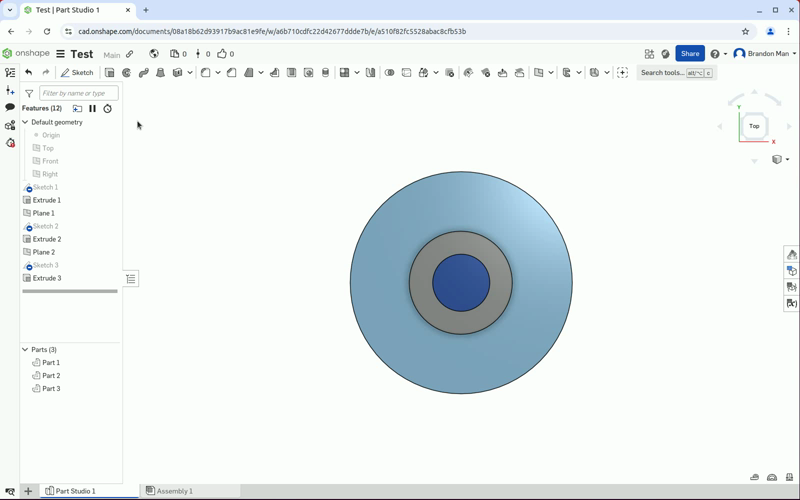
key(shift+h)
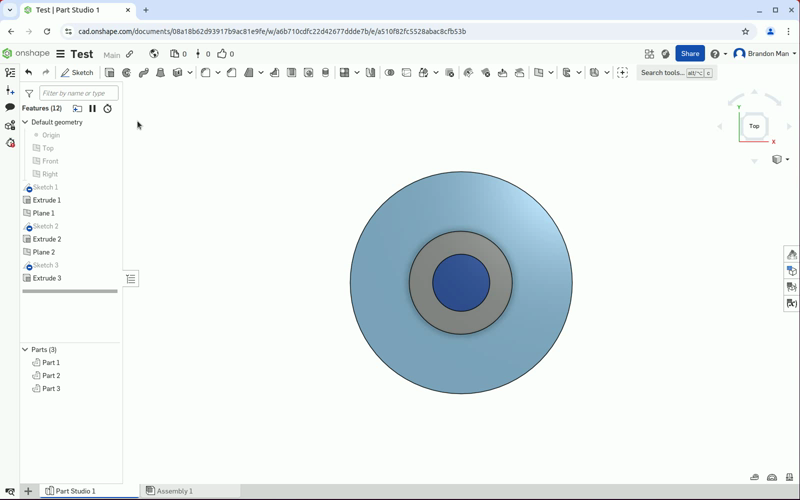
key(shift+h)
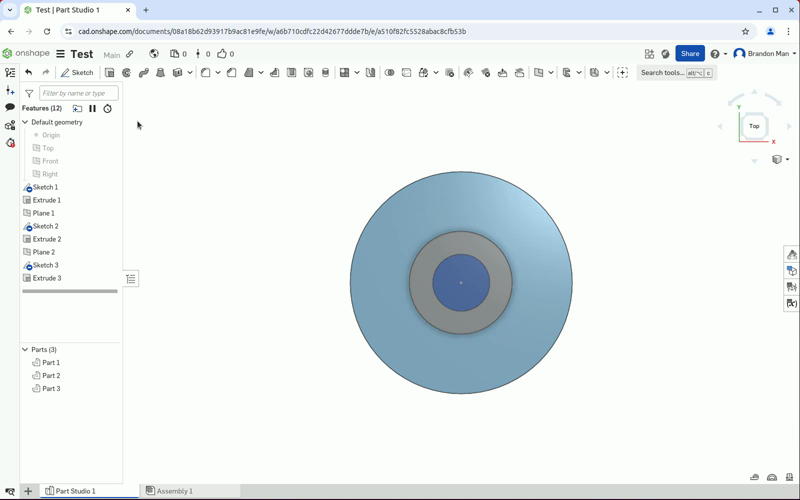
key(shift+7)
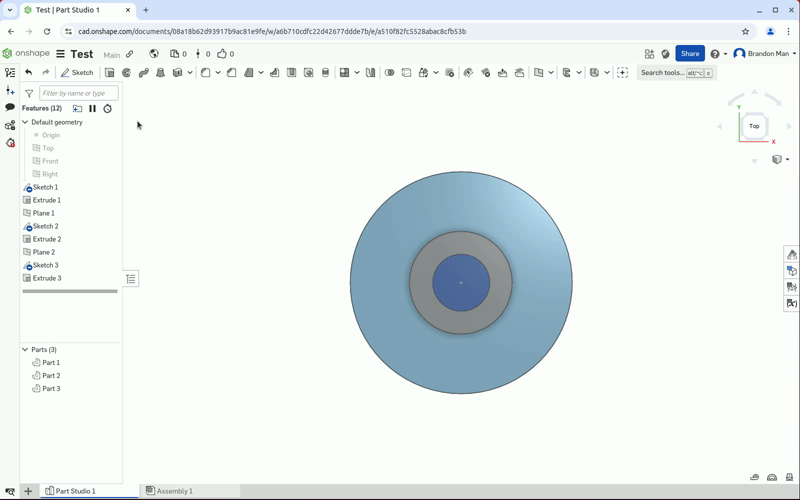
key(up, 3)
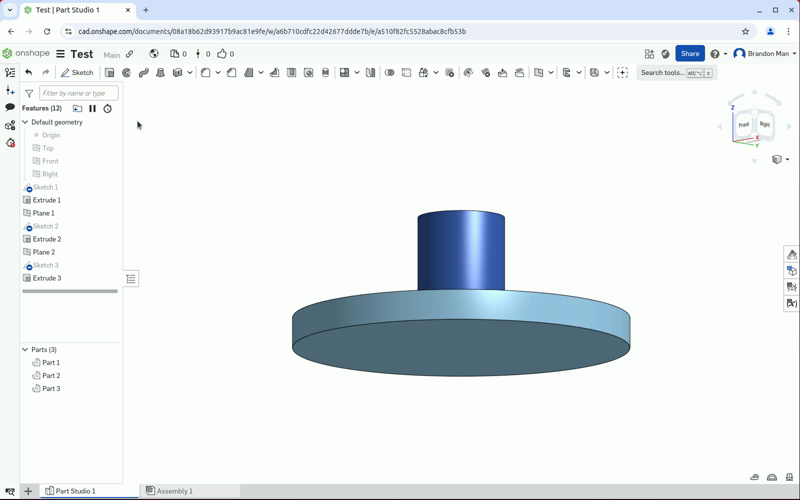
key(left, 3)
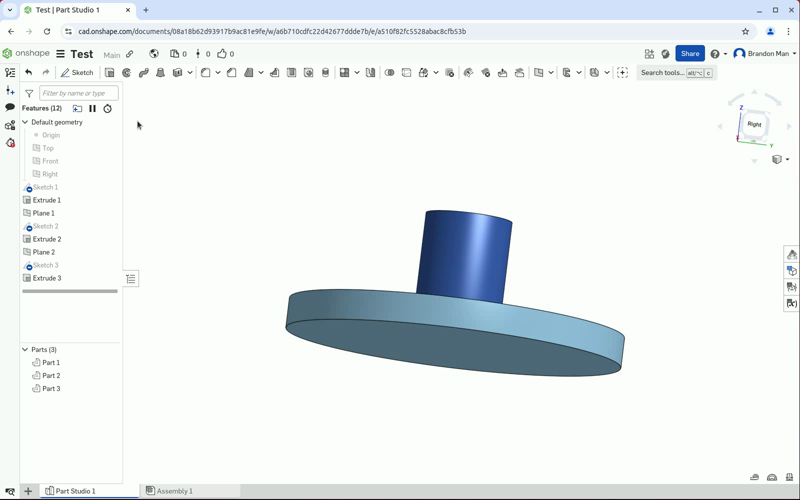
key(right, 3)
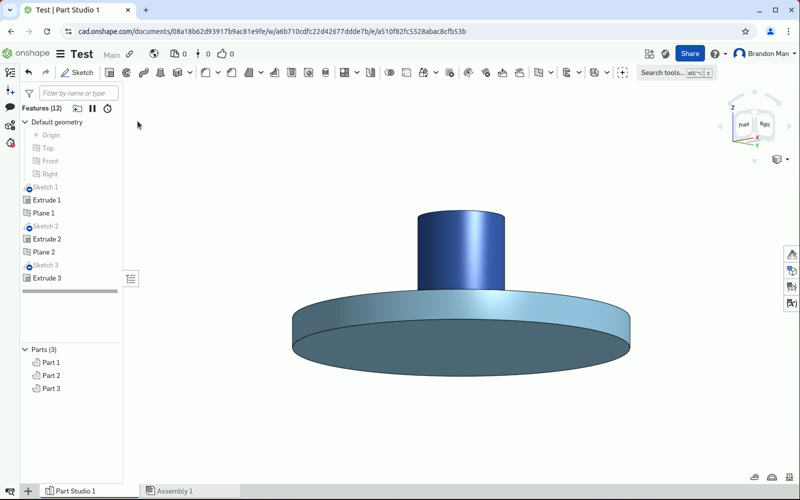
key(down, 3)
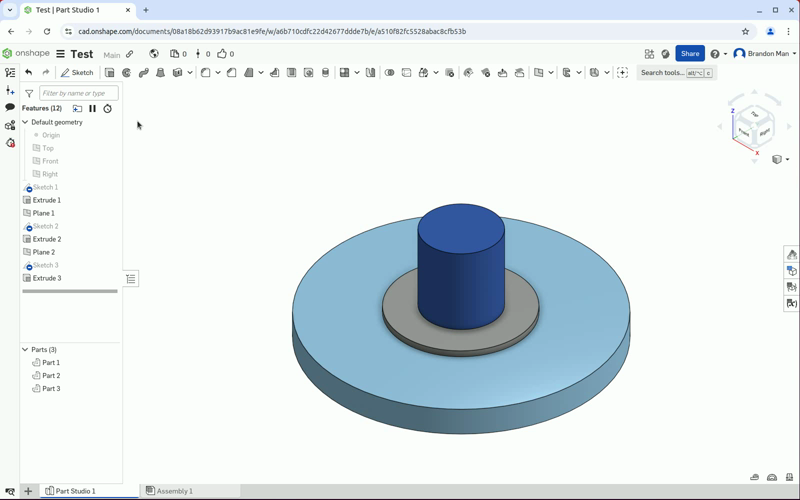
mouse_move(73, 189)
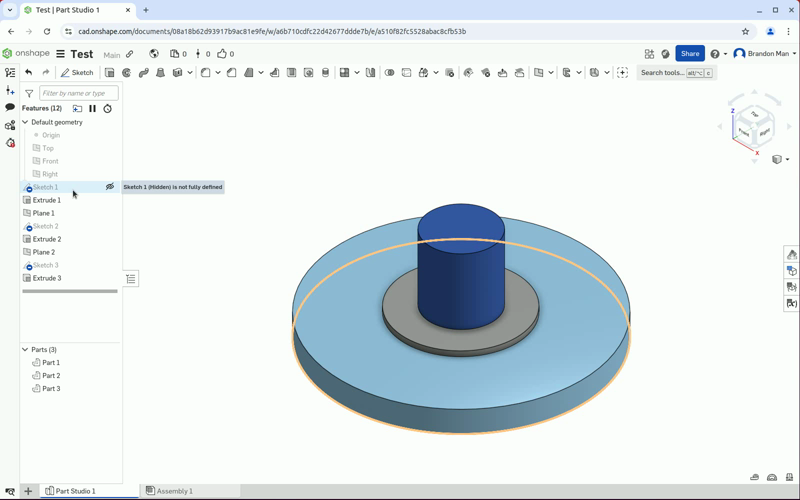
click(73, 189)